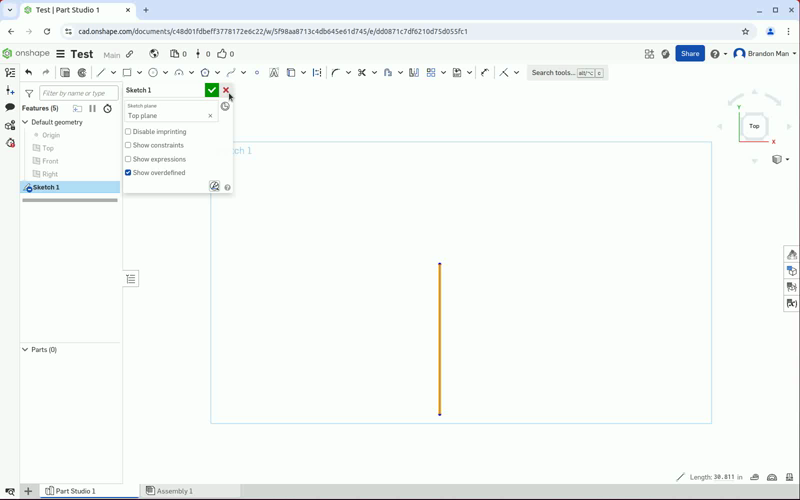
key(shift+h)
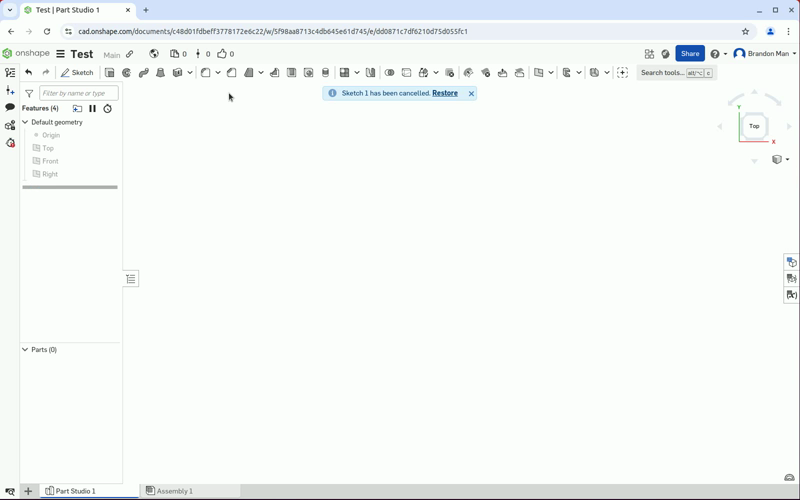
mouse_move(73, 352)
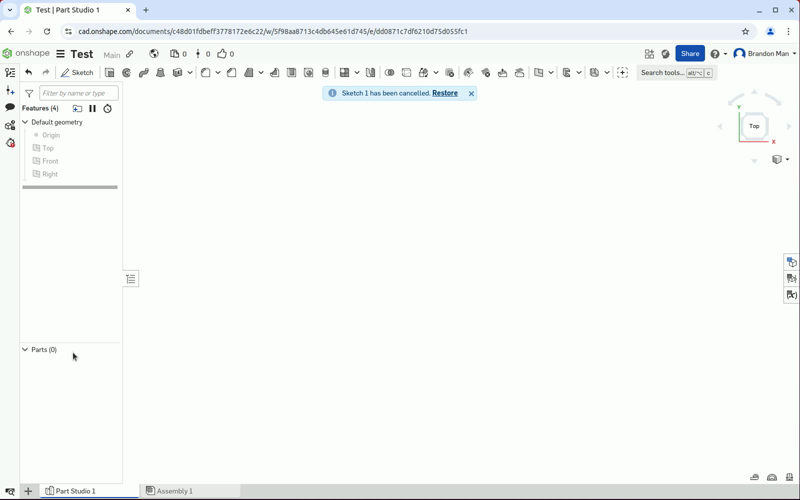
key(y)
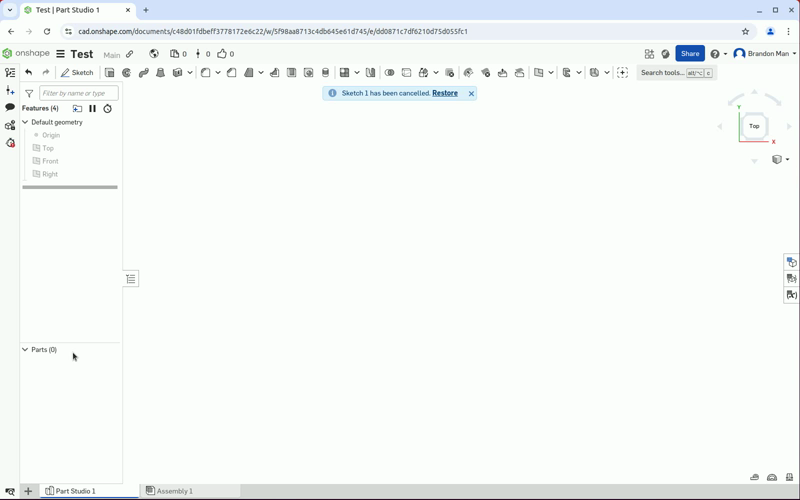
key(shift+p)
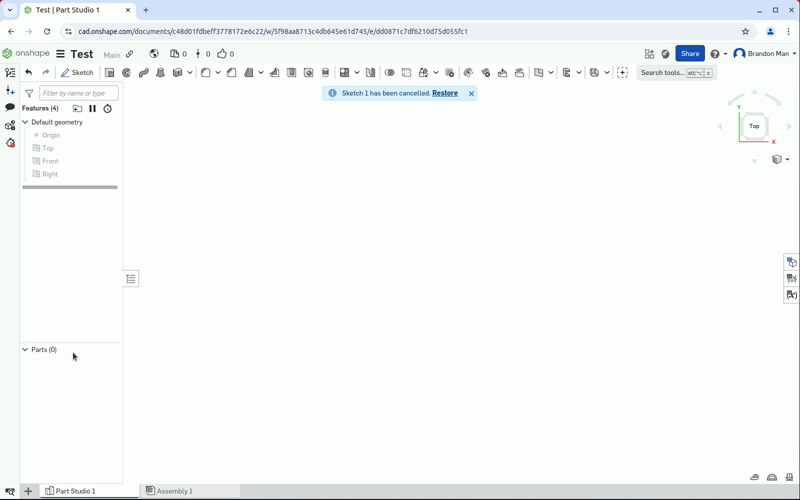
key(space)
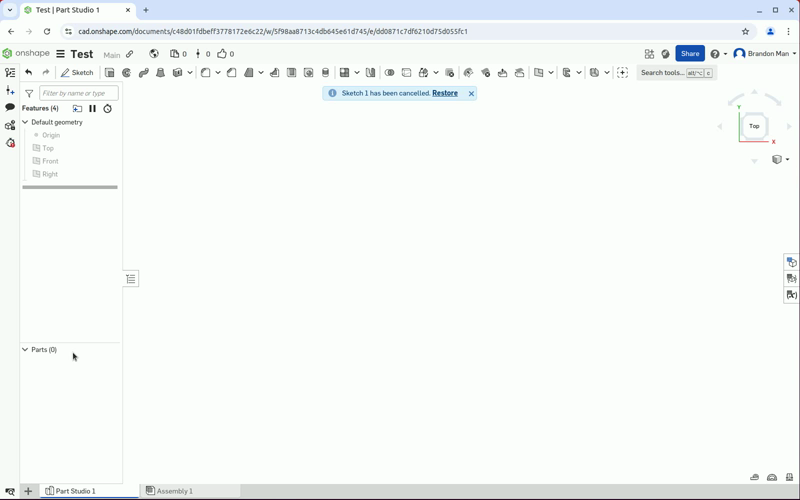
key_down(shift)
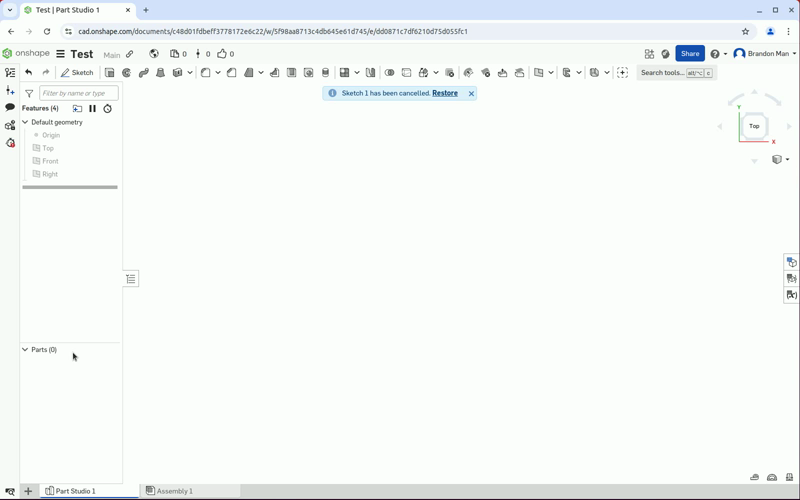
key(up)
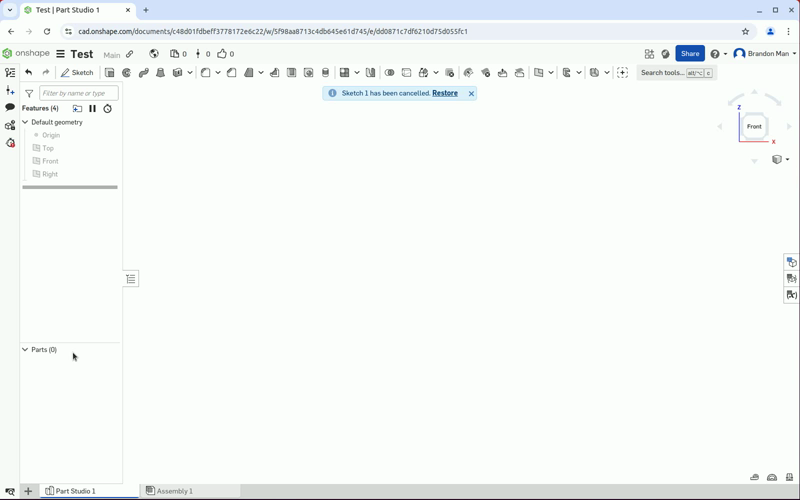
key_up(shift)
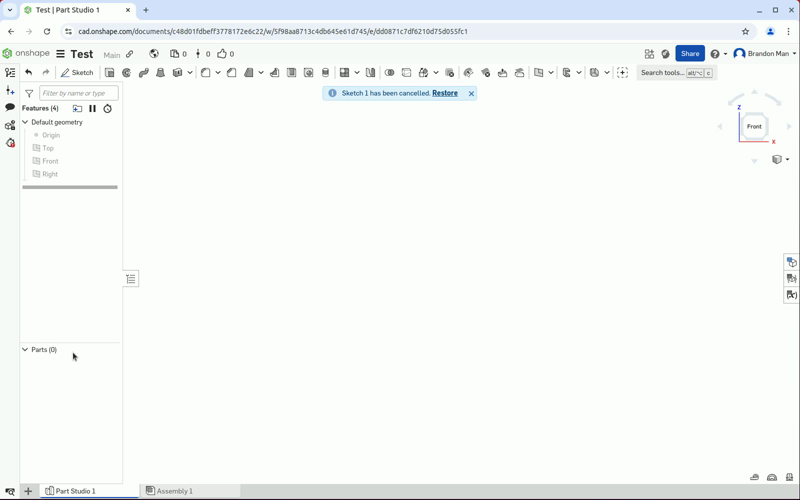
mouse_move(73, 352)
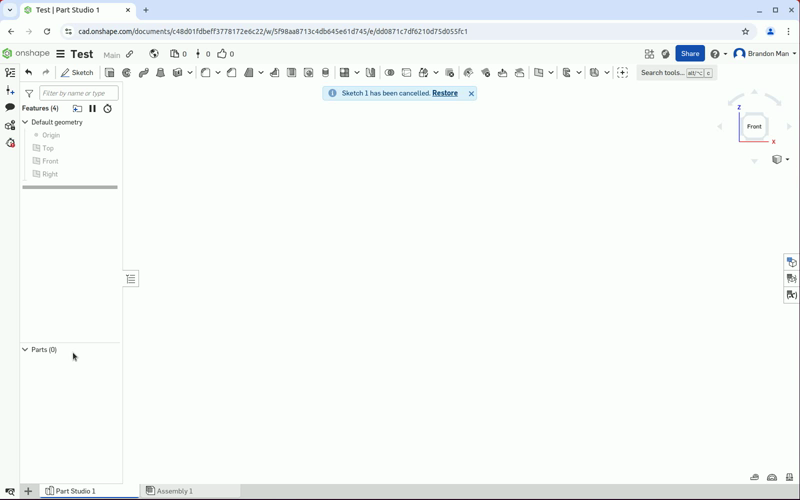
key(shift+y)
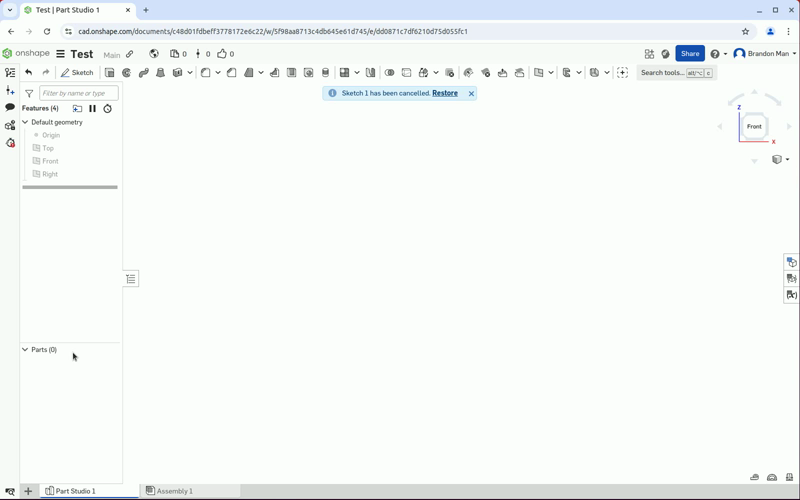
key(shift+s)
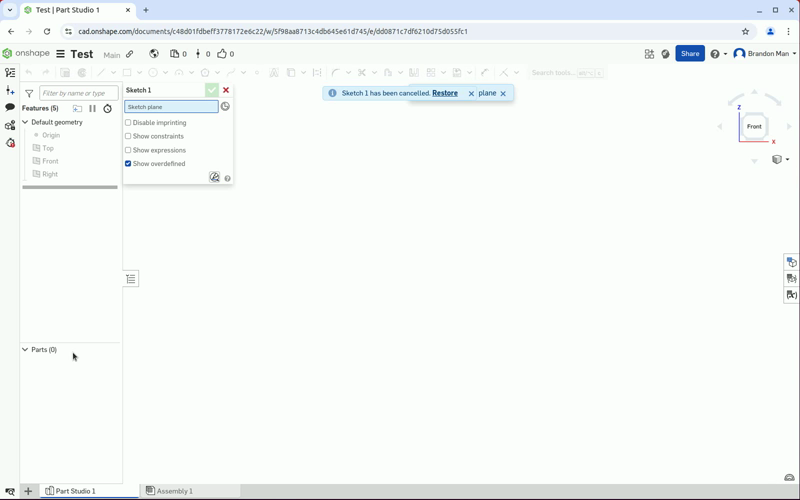
mouse_move(73, 163)
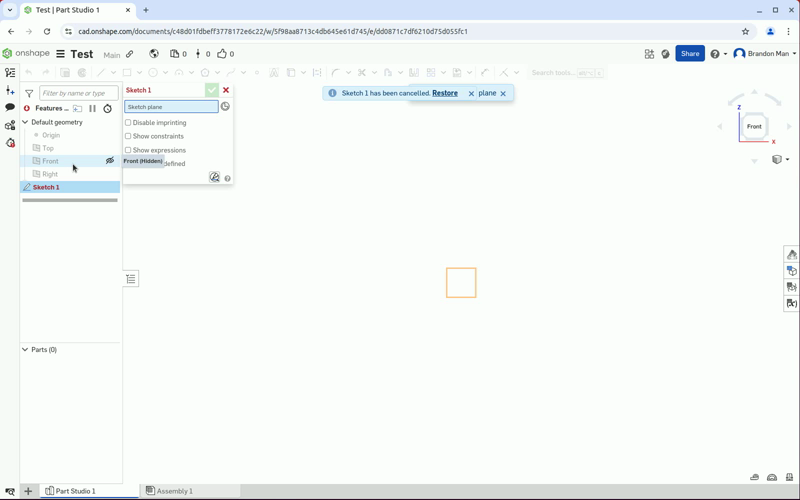
click(73, 163)
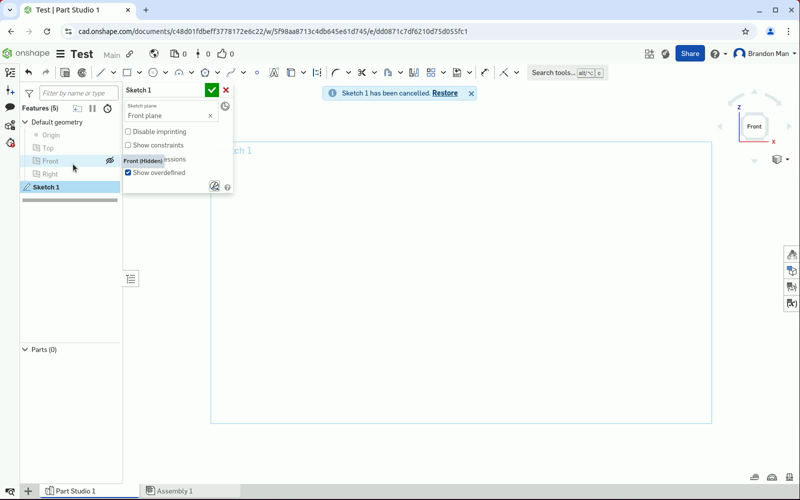
mouse_move(73, 352)
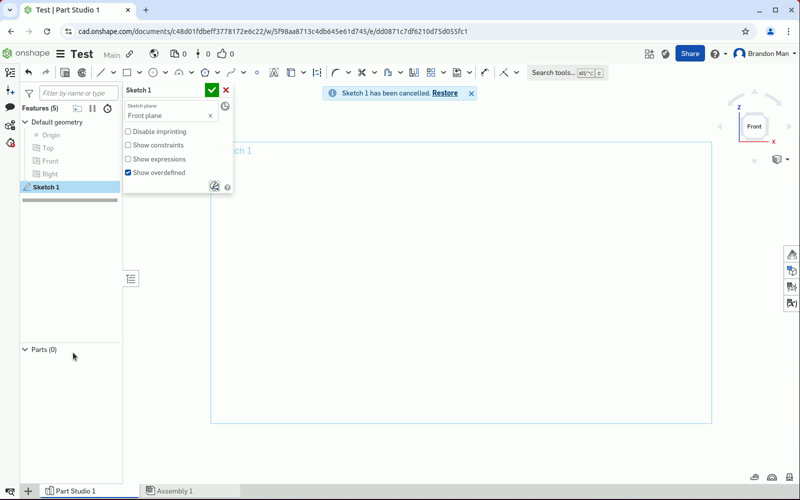
key(y)
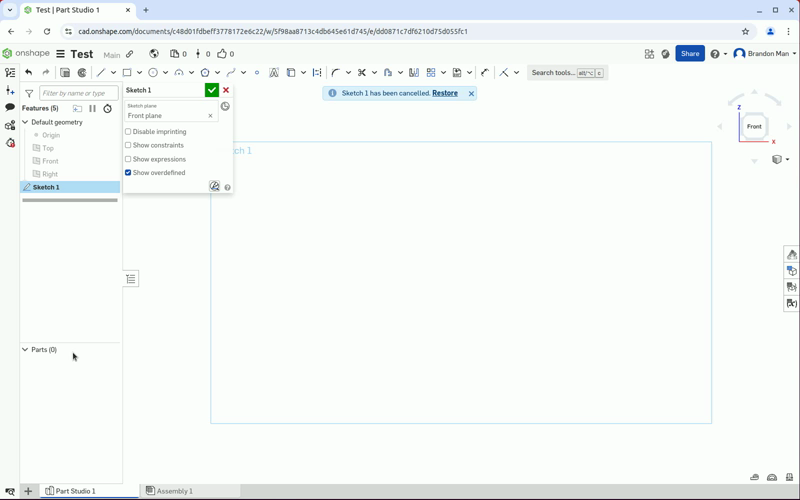
key(l)
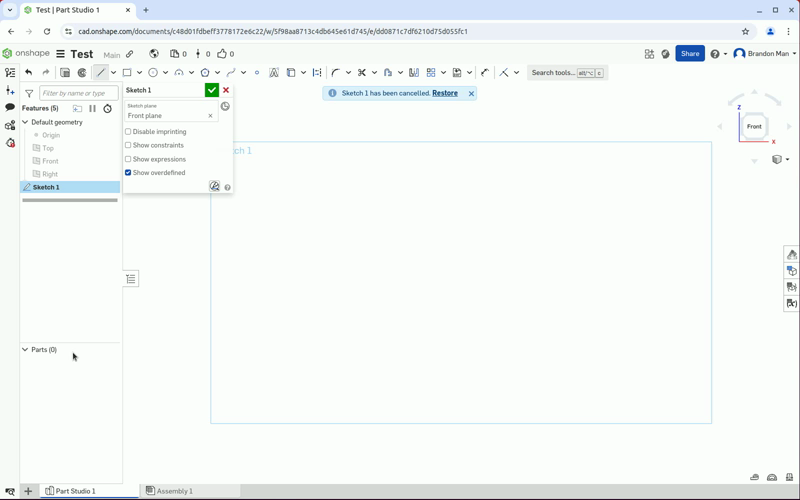
key_down(shift)
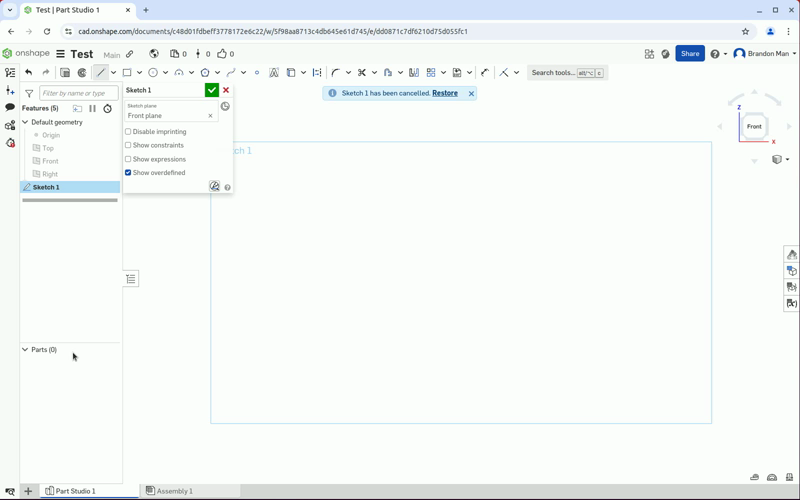
mouse_move(404, 339)
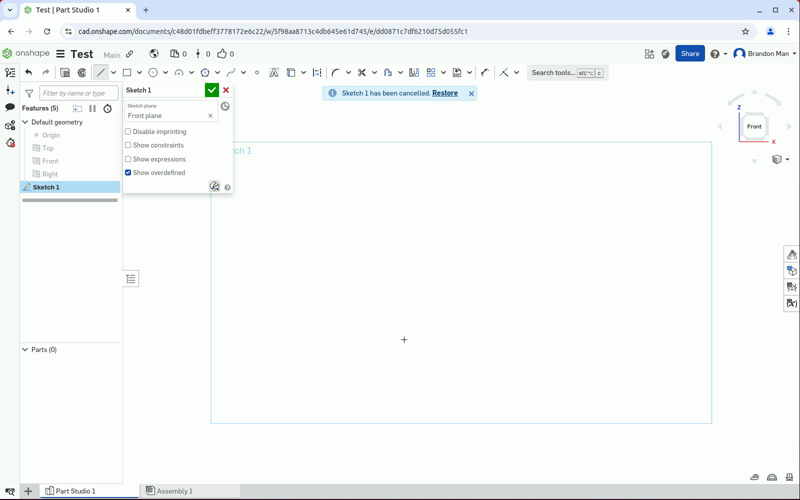
click(404, 339)
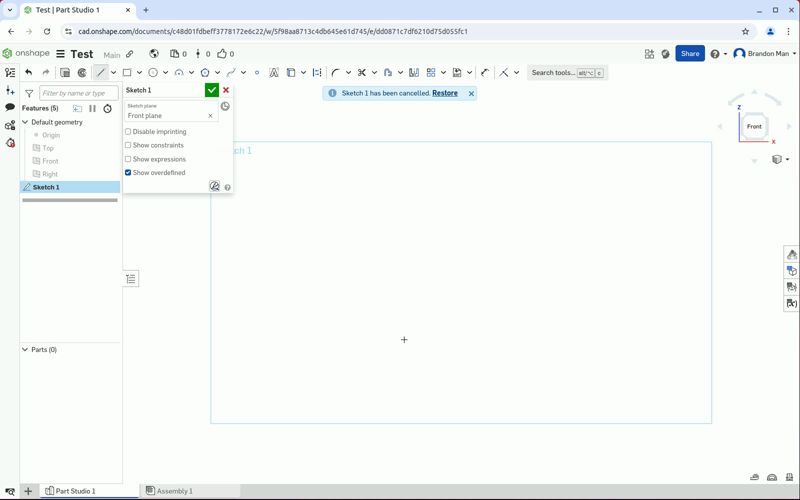
key_up(shift)
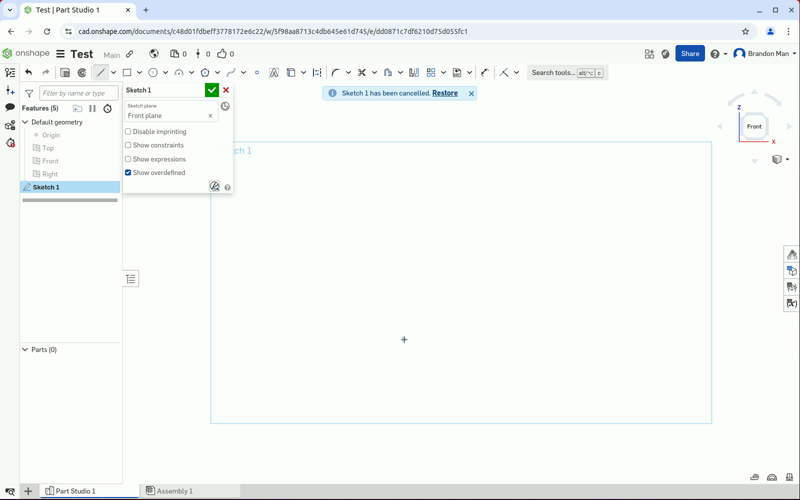
key_down(shift)
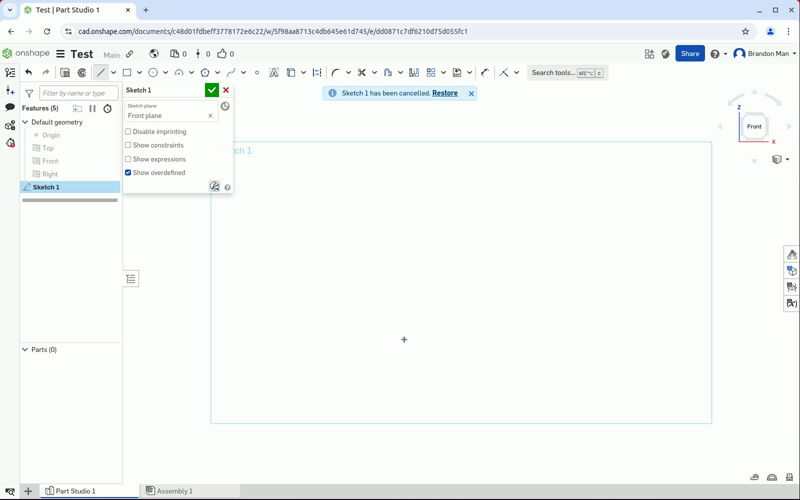
mouse_move(516, 339)
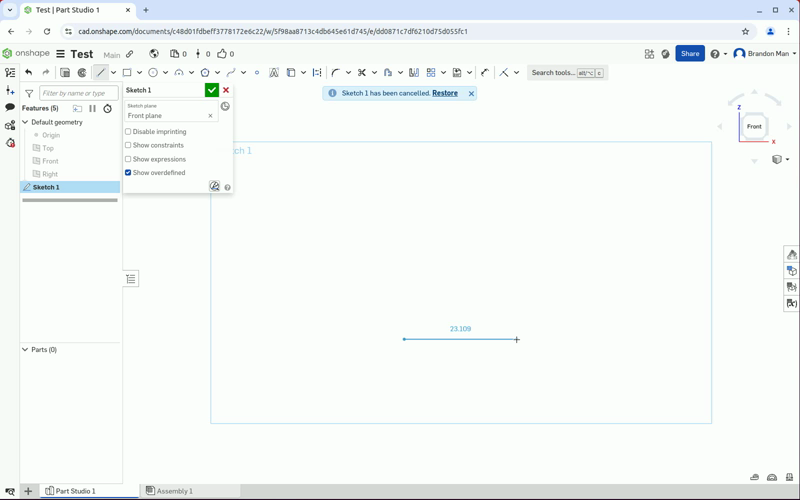
click(516, 339)
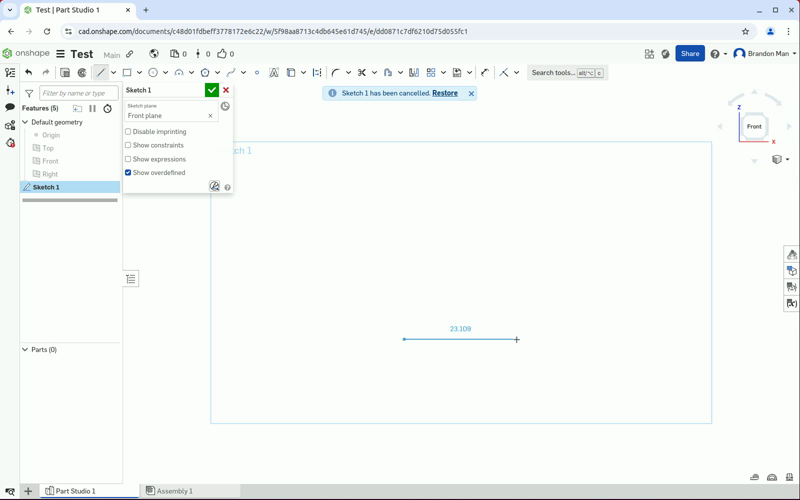
key_up(shift)
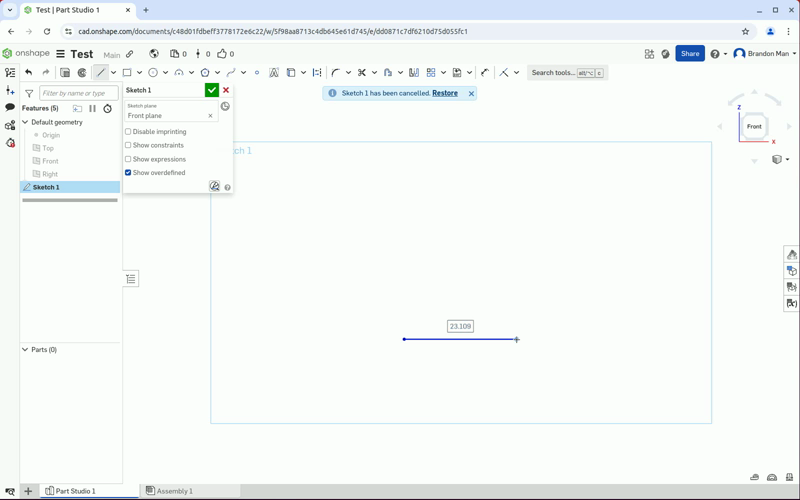
key_down(shift)
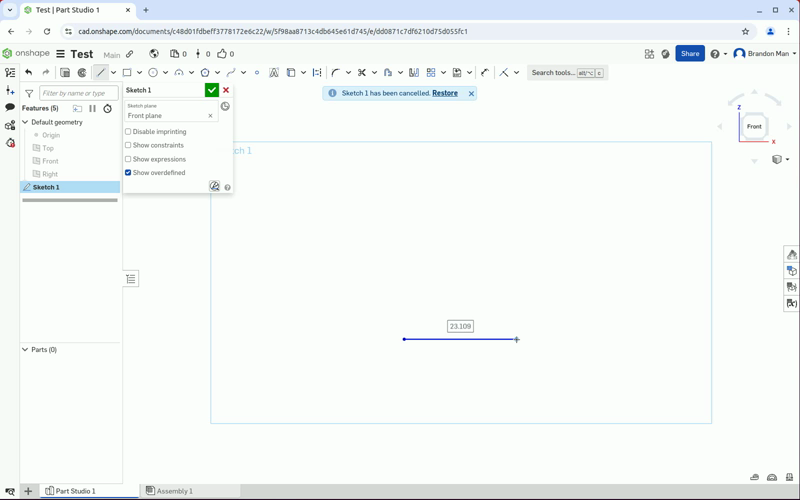
mouse_move(516, 226)
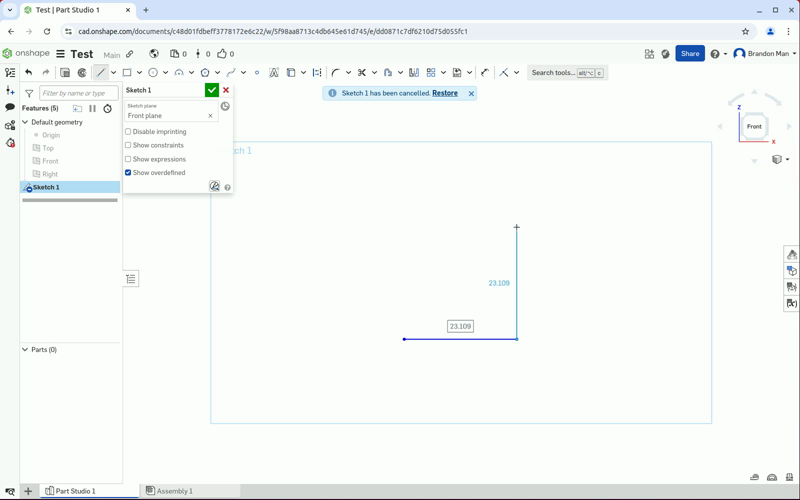
click(516, 226)
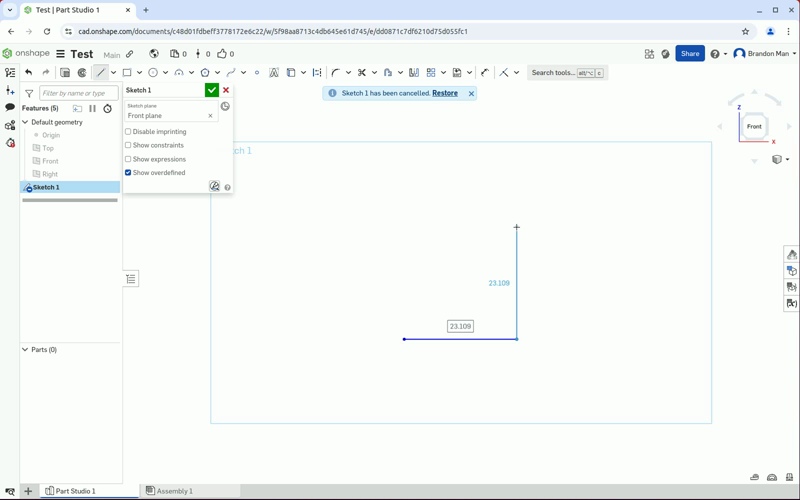
key_up(shift)
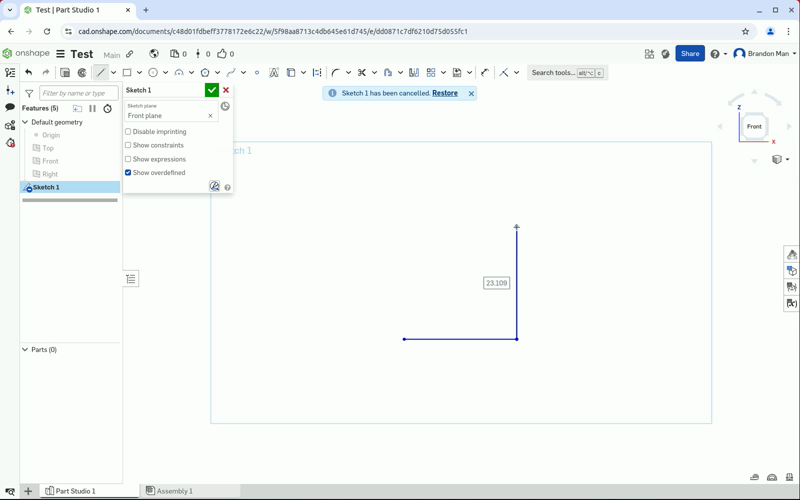
key_down(shift)
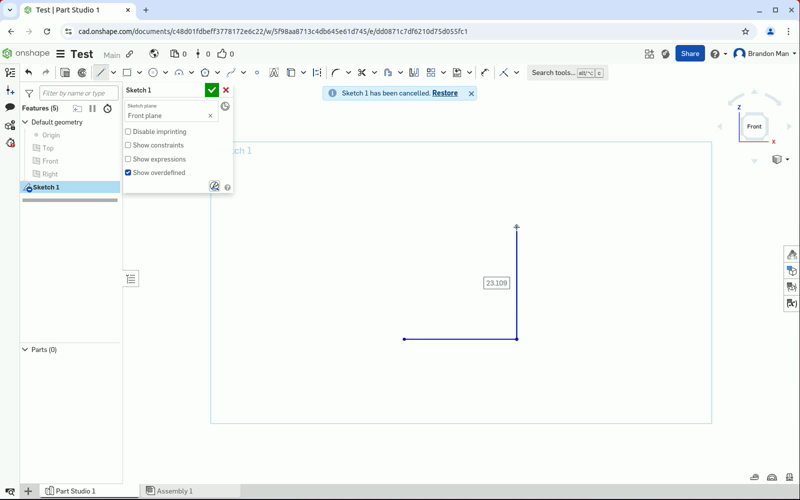
mouse_move(404, 226)
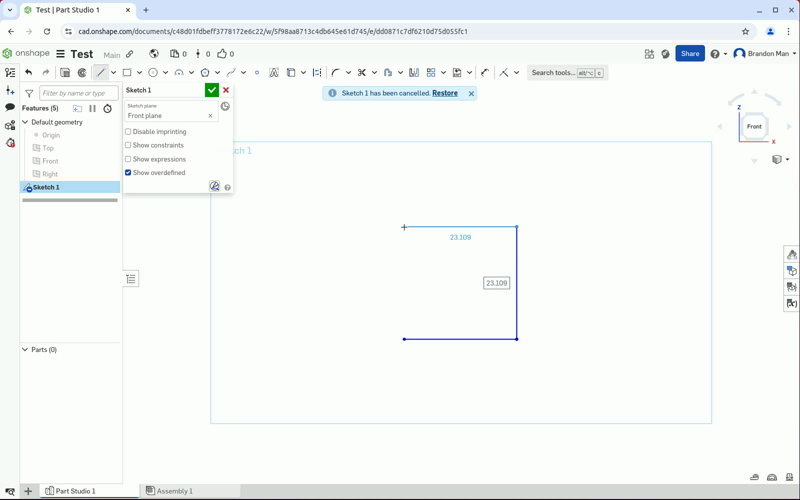
click(404, 226)
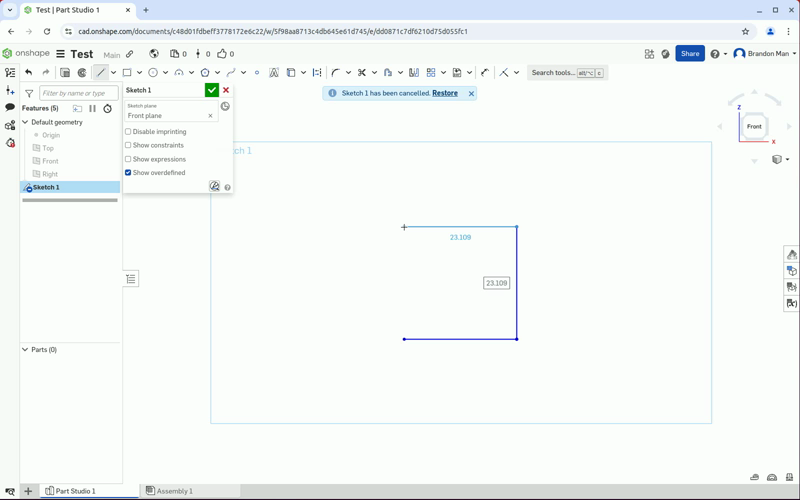
key_up(shift)
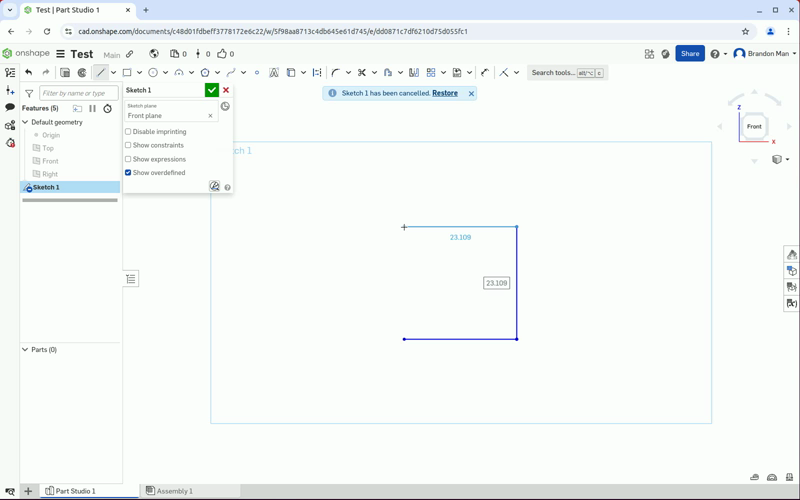
key_down(shift)
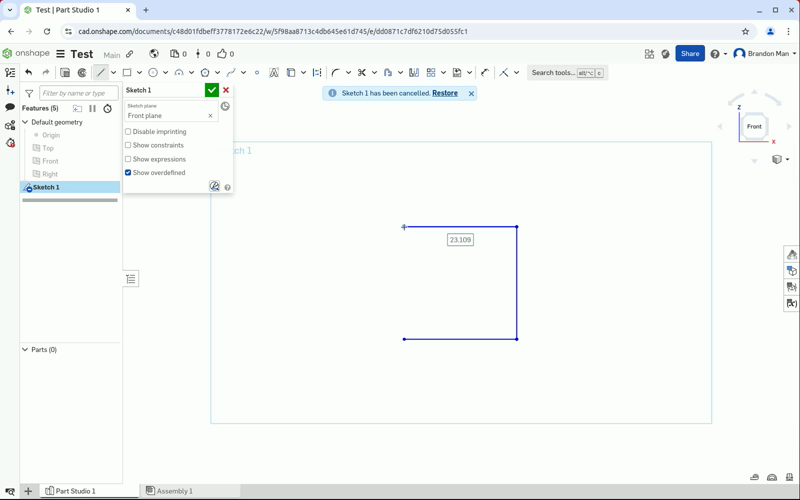
mouse_move(404, 339)
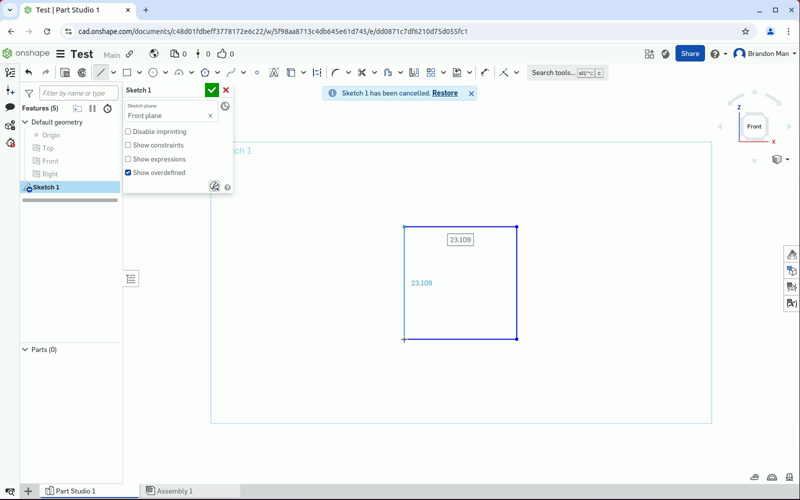
key_up(shift)
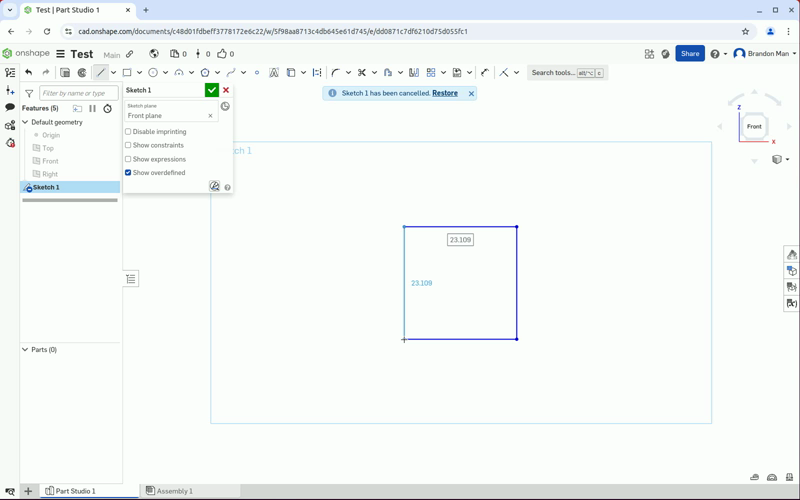
click(404, 339)
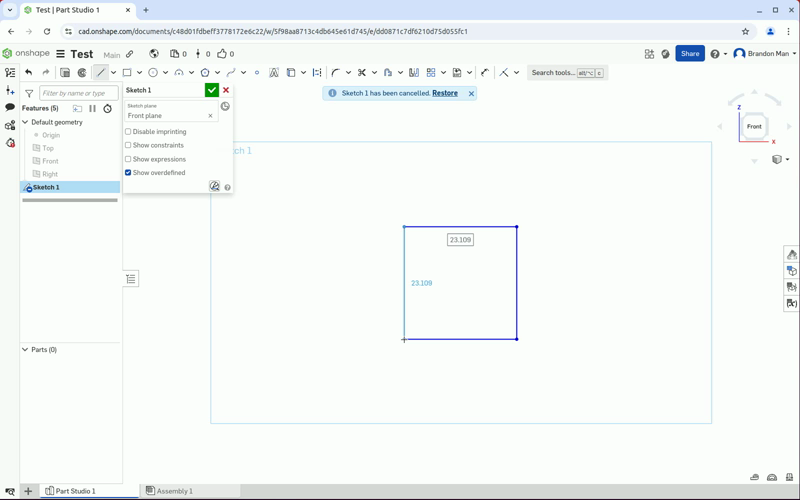
key(esc)
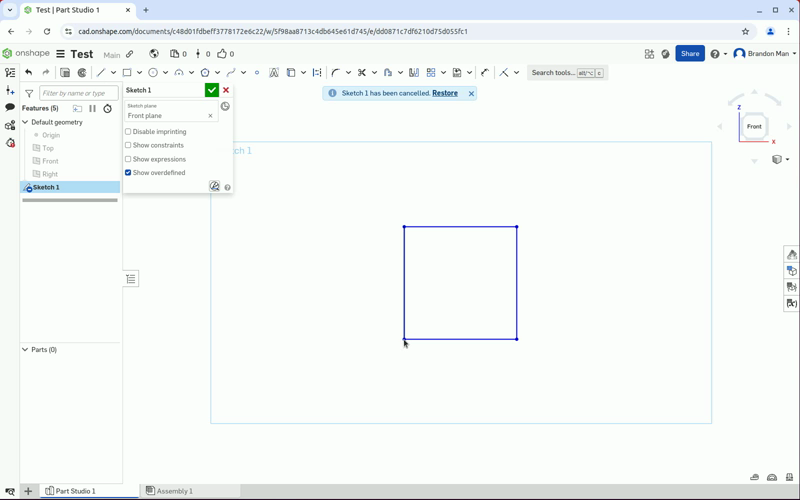
mouse_move(470, 246)
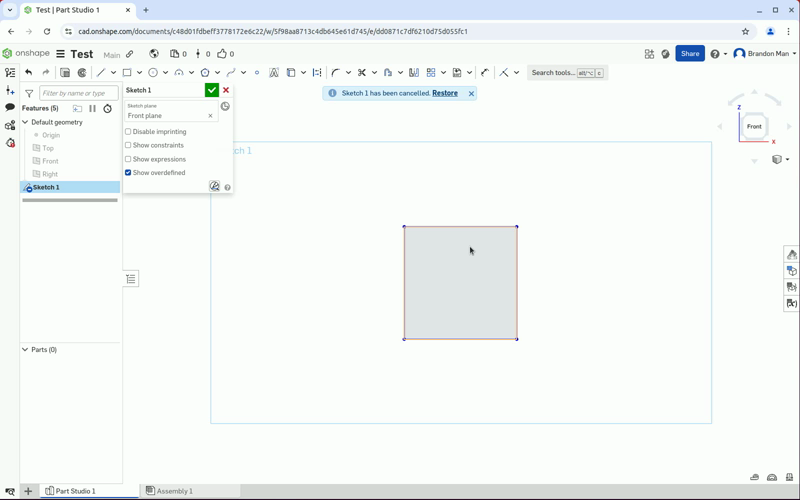
click(470, 246)
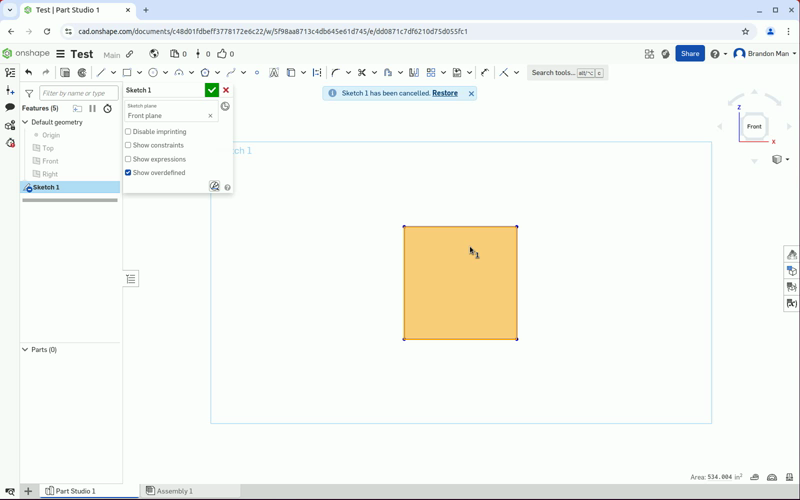
mouse_move(73, 352)
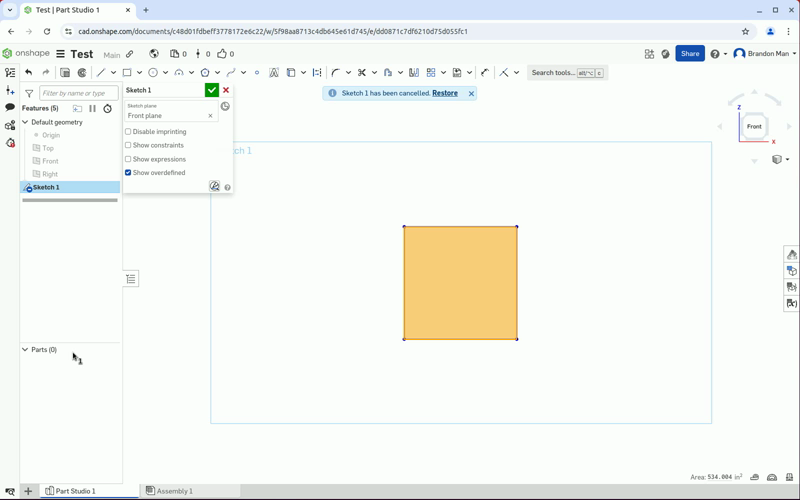
key(shift+y)
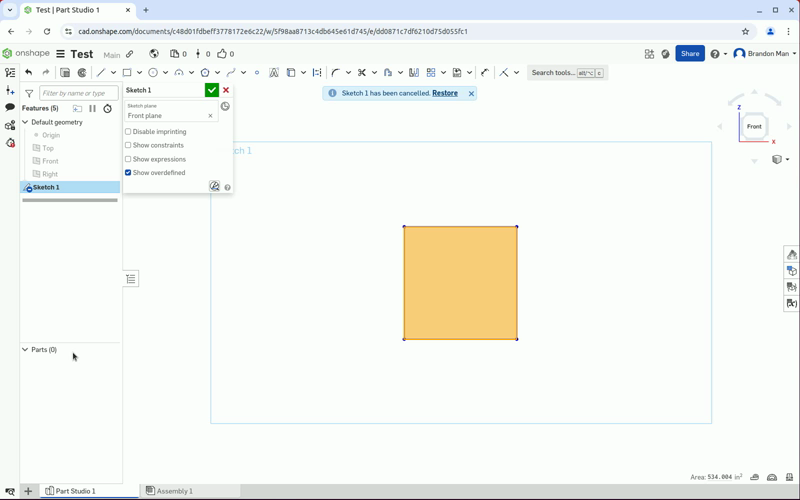
key(shift+e)
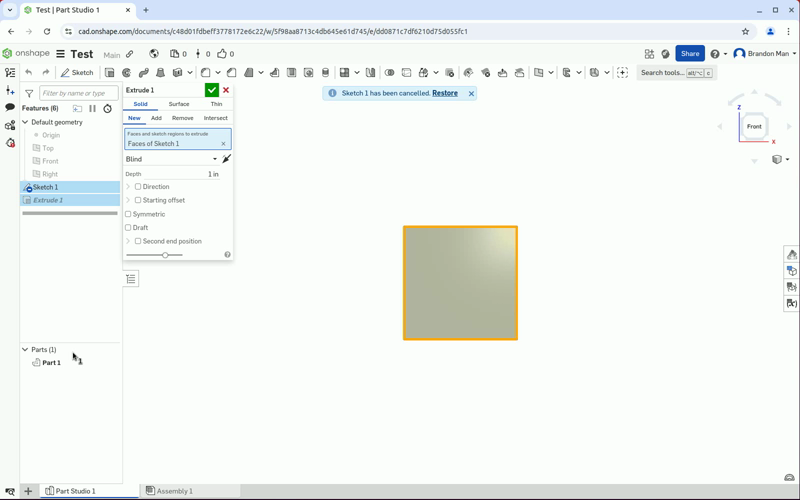
mouse_move(143, 106)
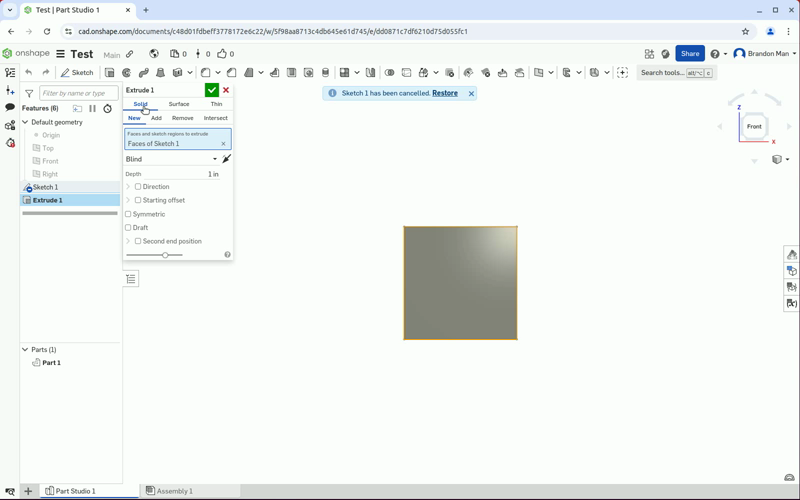
click(143, 106)
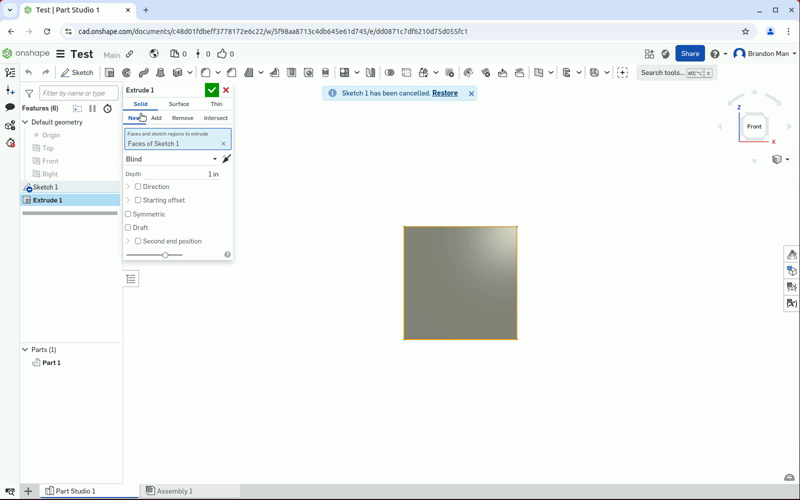
mouse_move(137, 120)
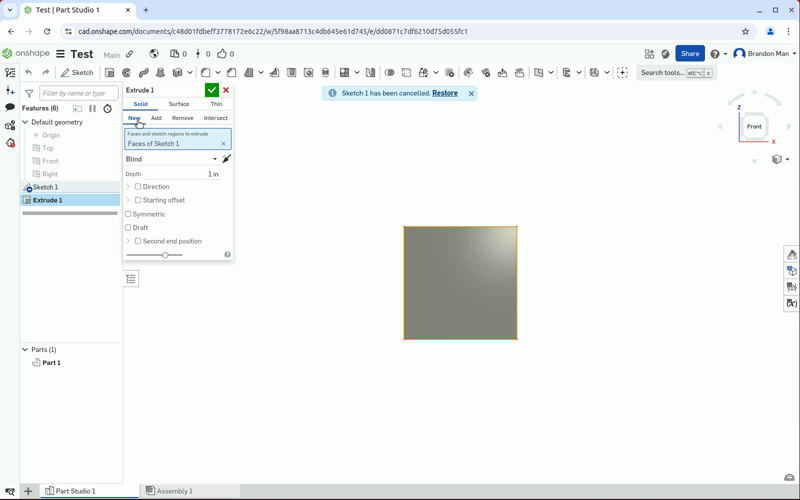
click(137, 120)
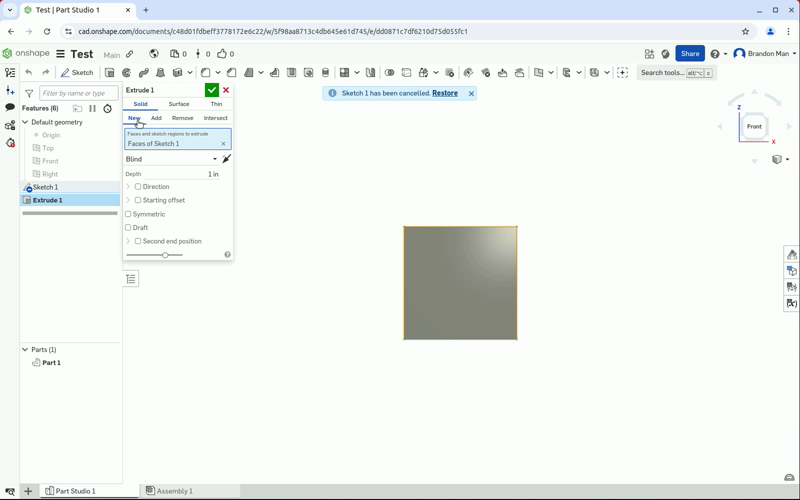
key(tab, 4)
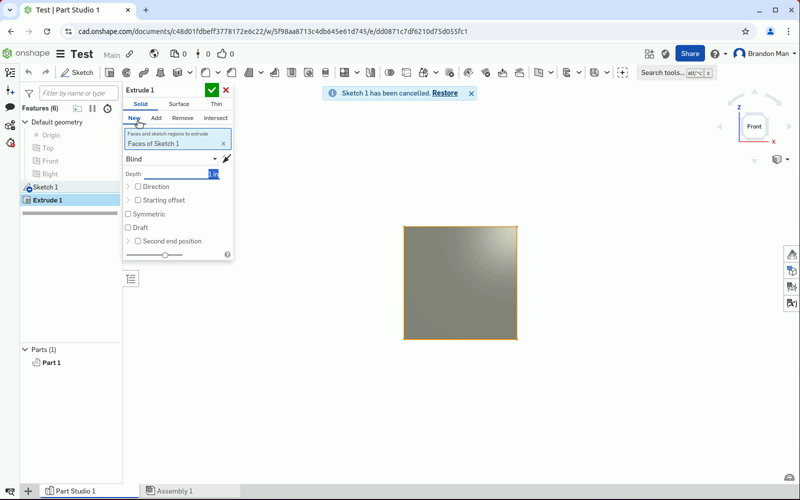
text(23.108)
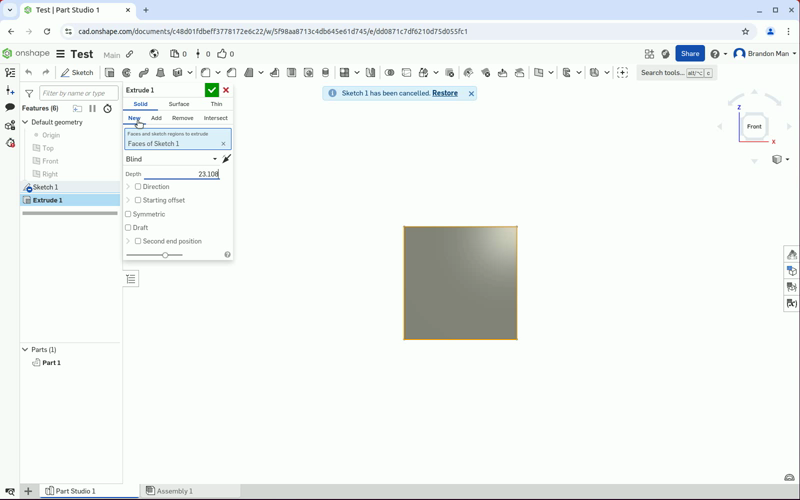
key(enter)
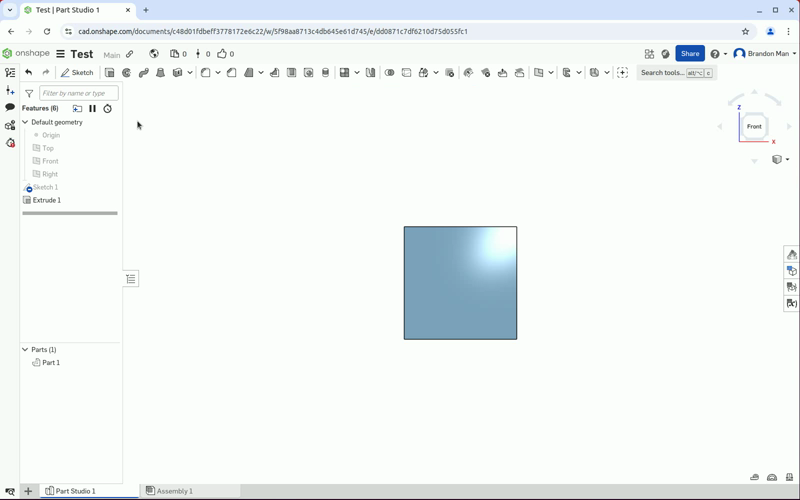
key(shift+h)
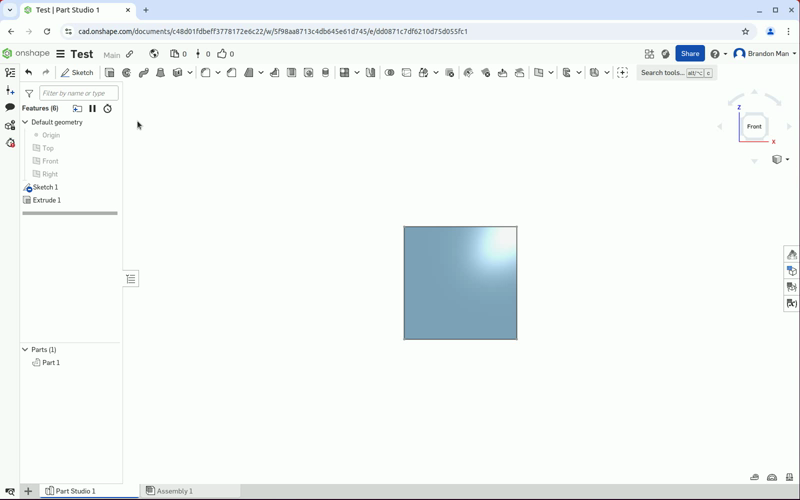
key(shift+h)
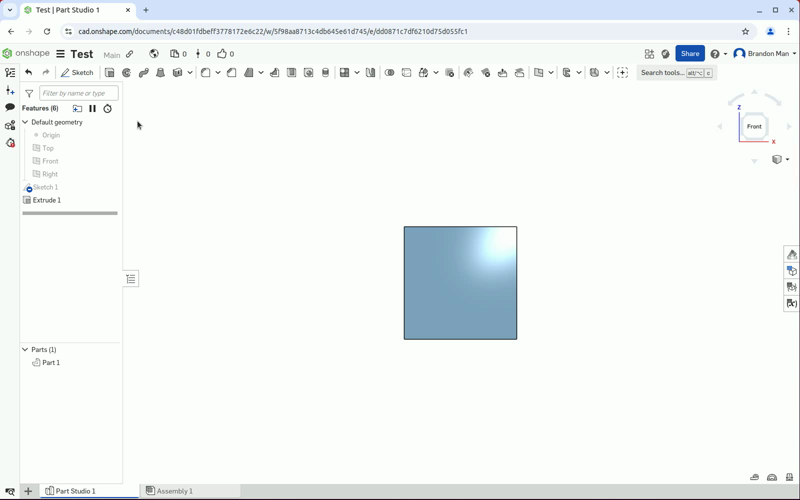
mouse_move(73, 189)
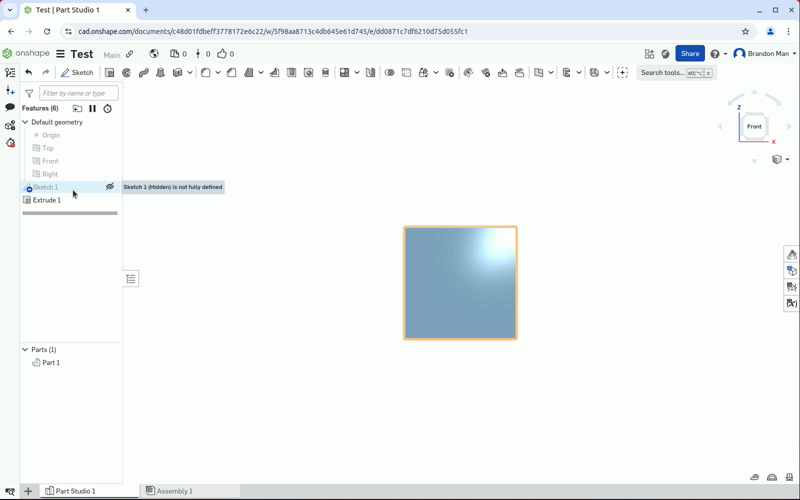
click(73, 189)
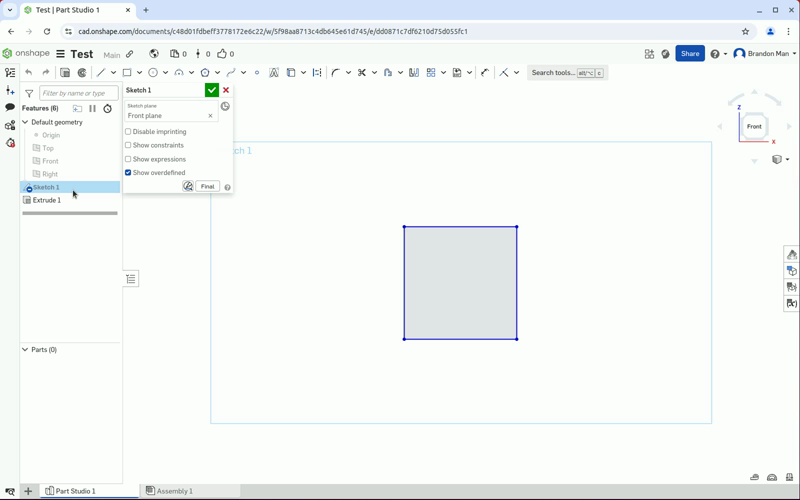
mouse_move(229, 92)
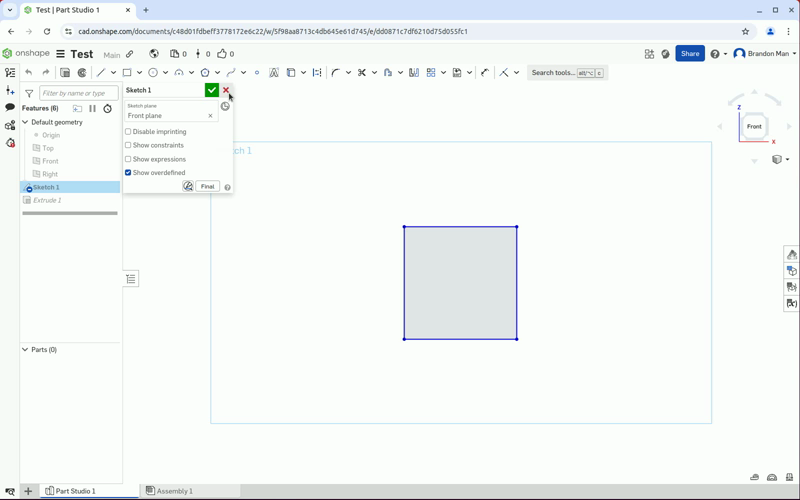
click(229, 92)
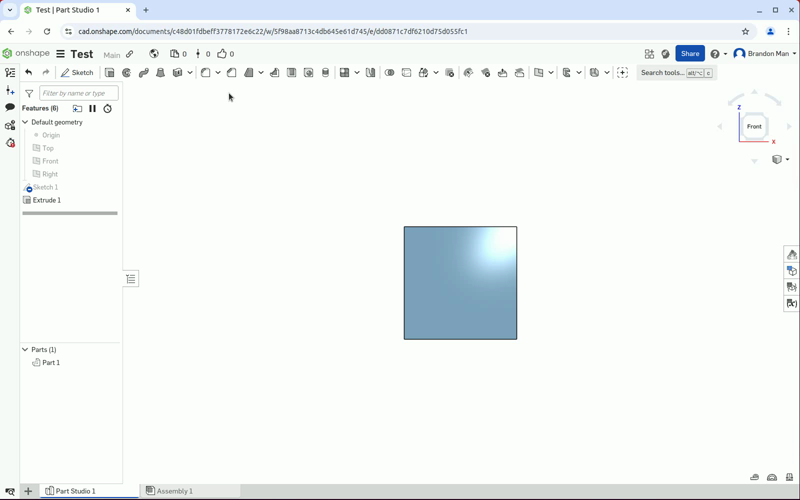
mouse_move(541, 75)
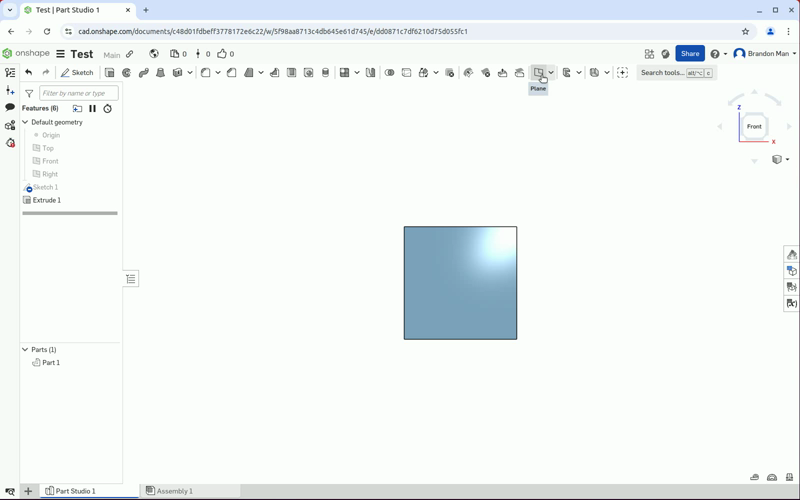
click(541, 75)
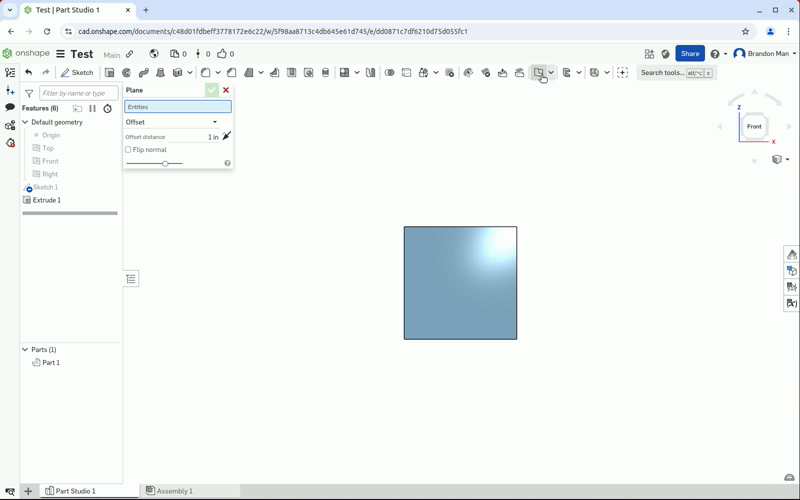
mouse_move(73, 163)
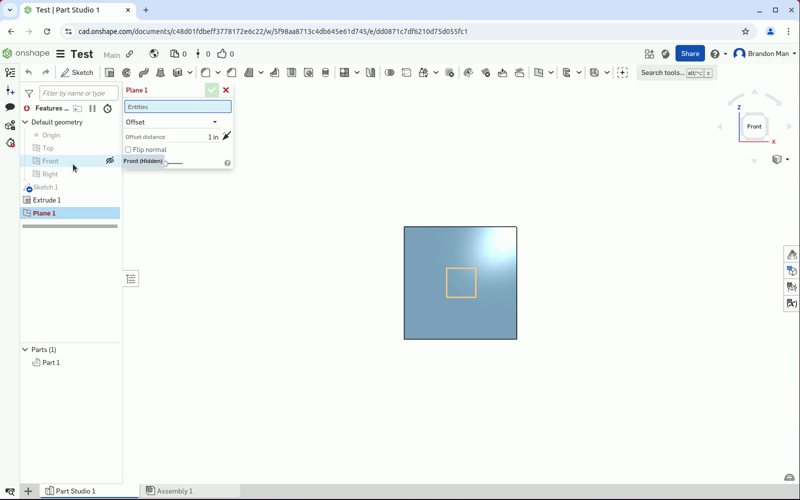
click(73, 163)
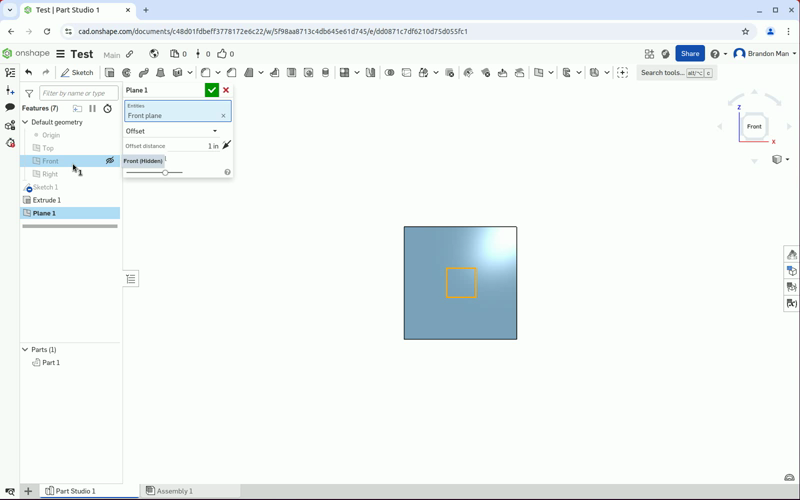
key(tab, 2)
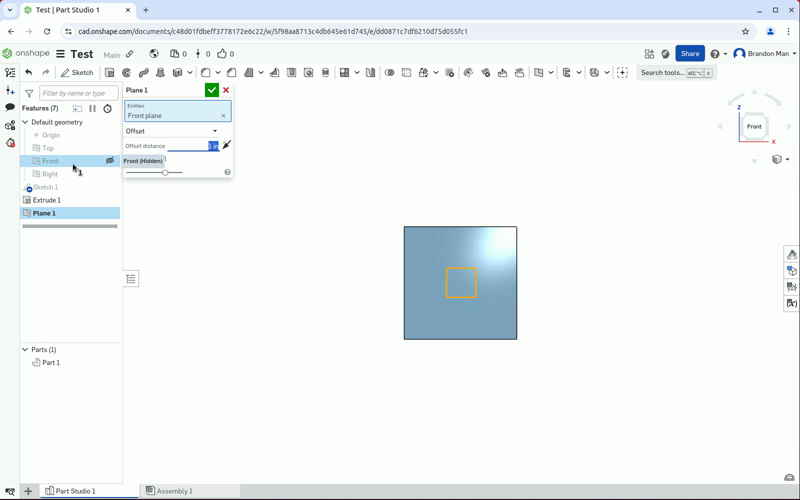
text(23.108)
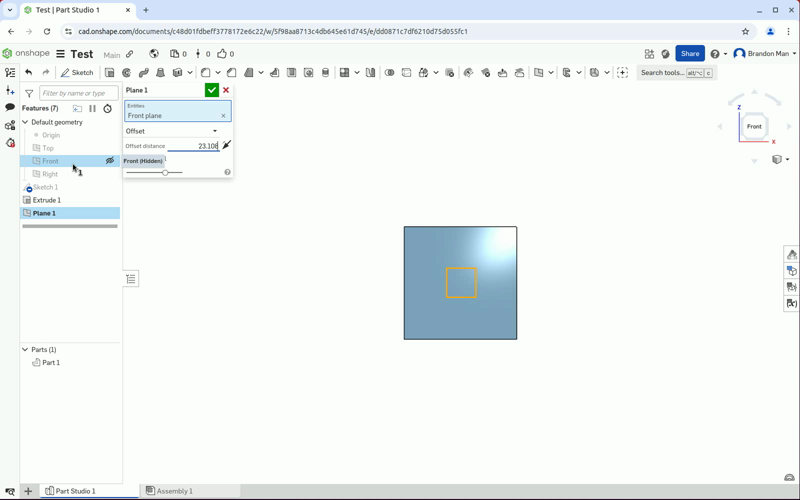
key(enter, 2)
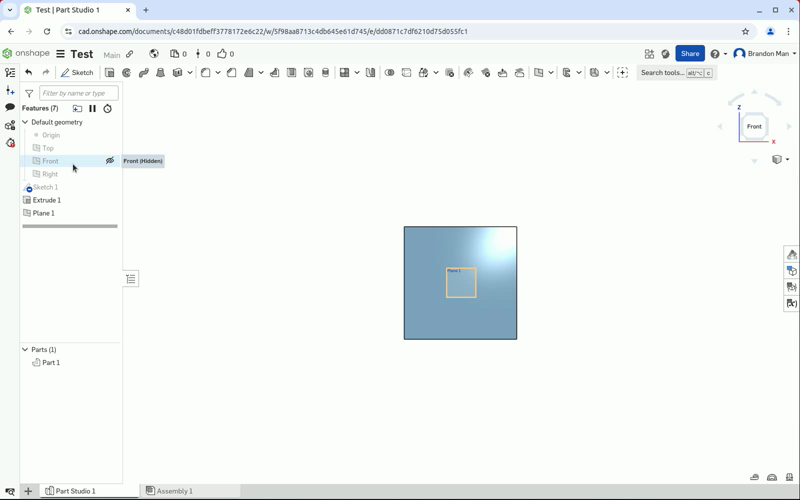
key(shift+s)
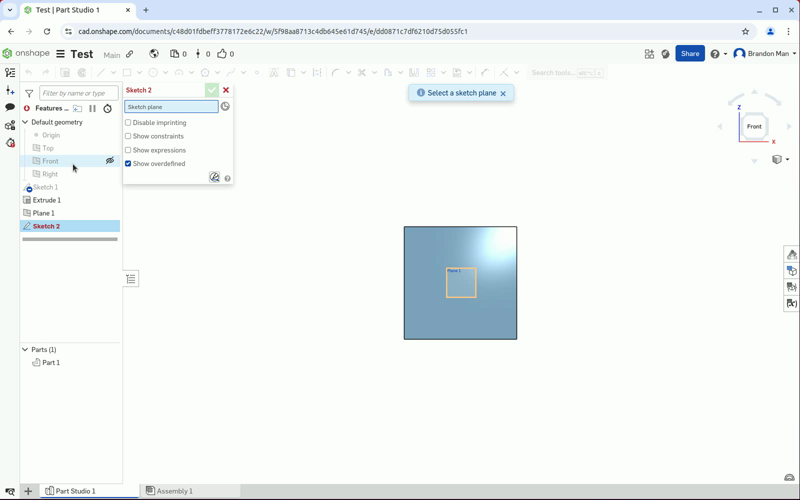
mouse_move(73, 215)
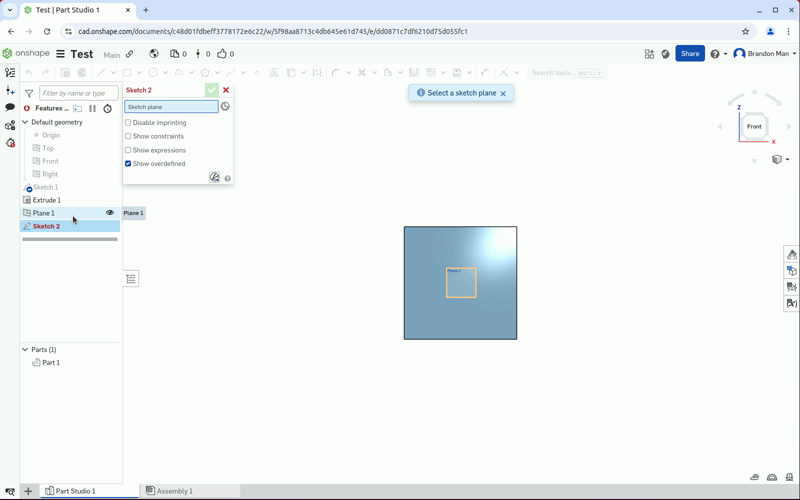
click(73, 215)
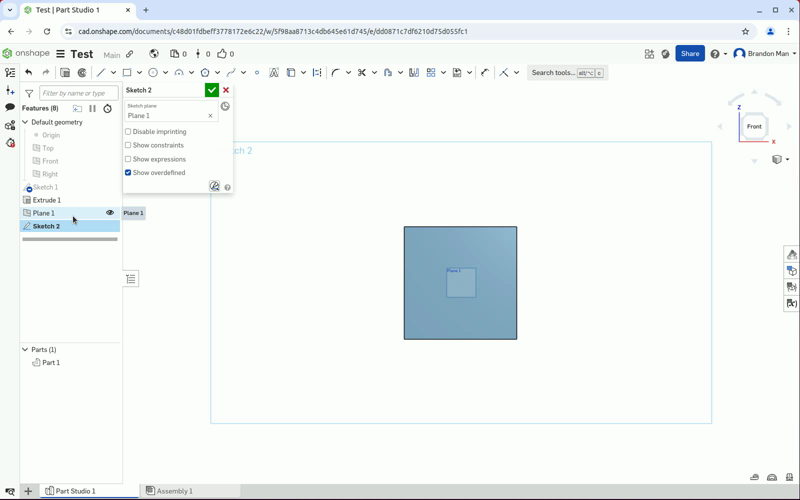
mouse_move(73, 352)
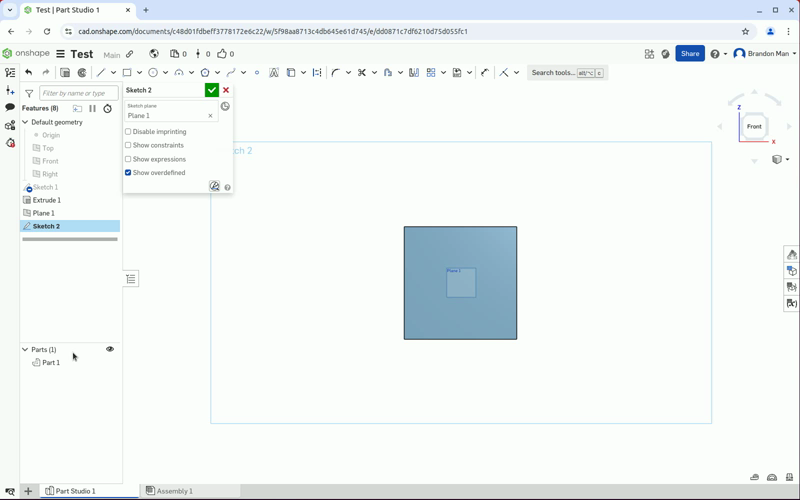
key(y)
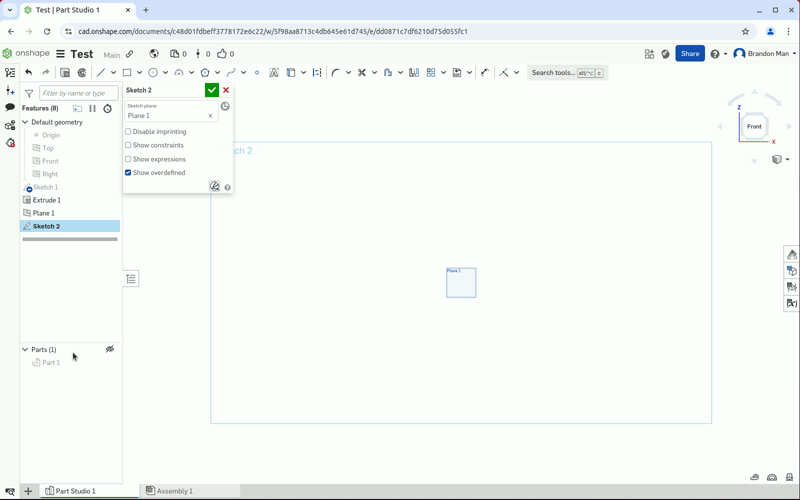
key(c)
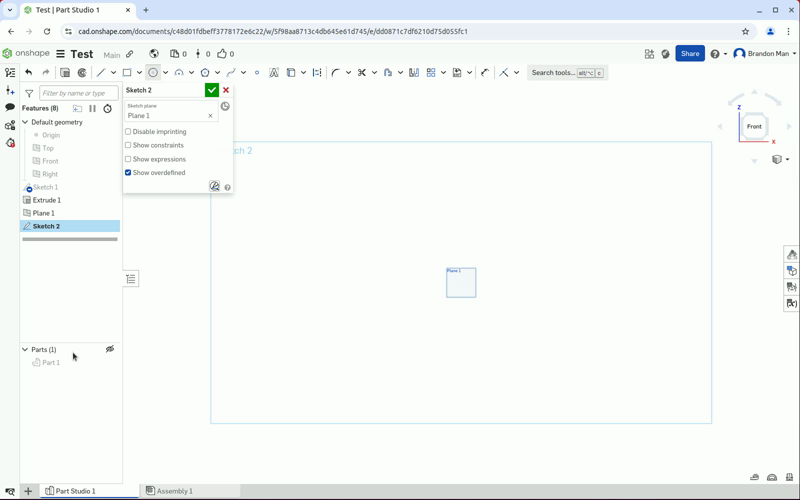
key_down(shift)
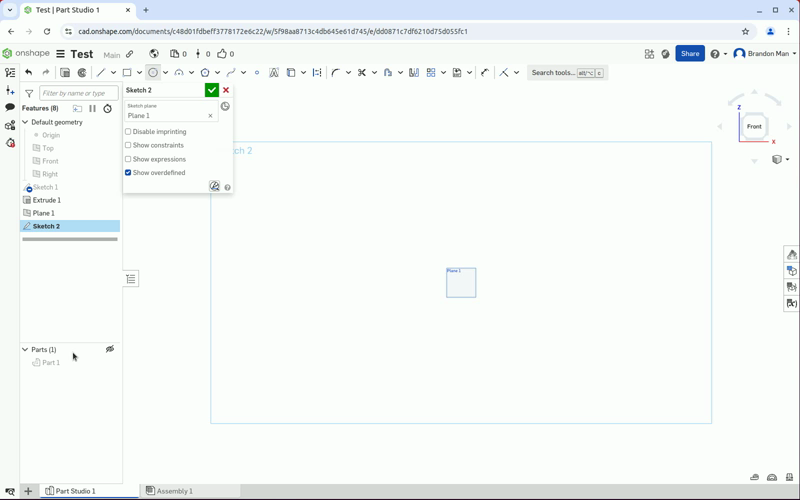
mouse_move(461, 282)
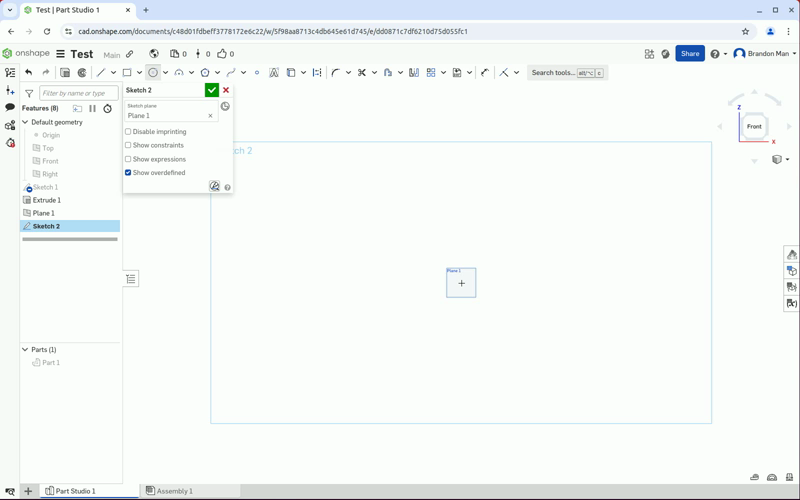
click(461, 282)
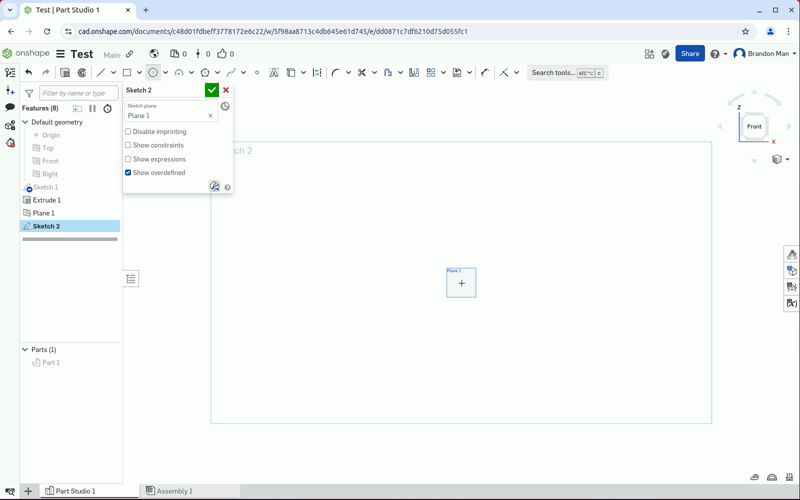
key_up(shift)
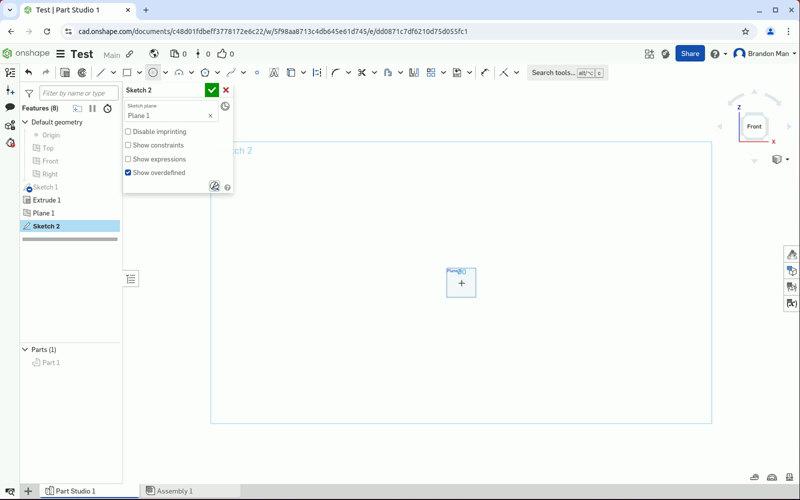
mouse_move(487, 282)
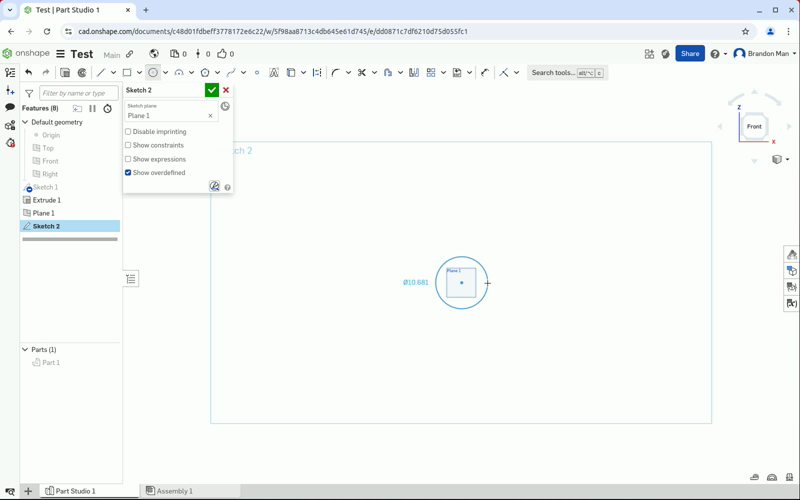
click(487, 282)
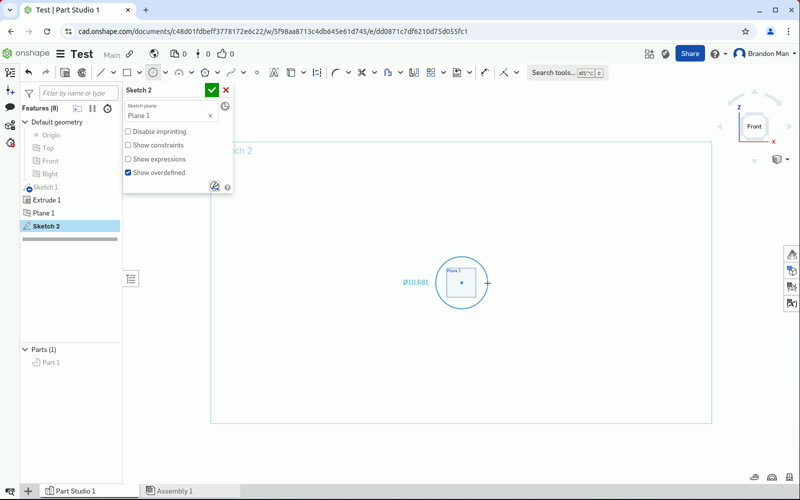
key(esc)
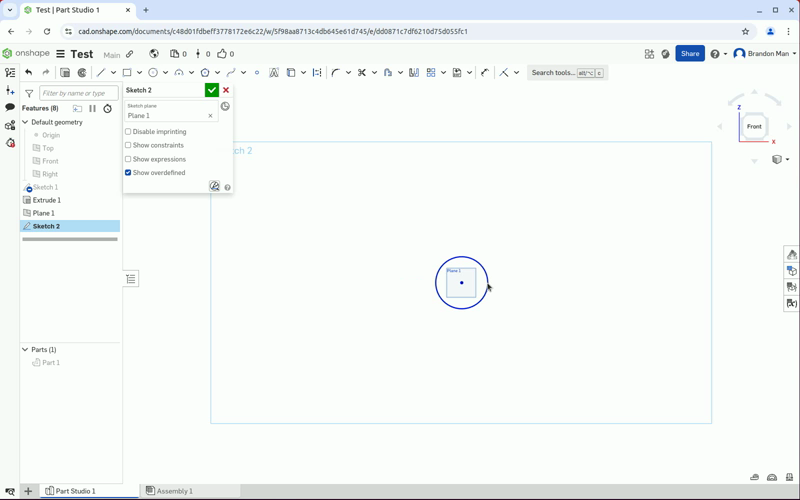
mouse_move(477, 274)
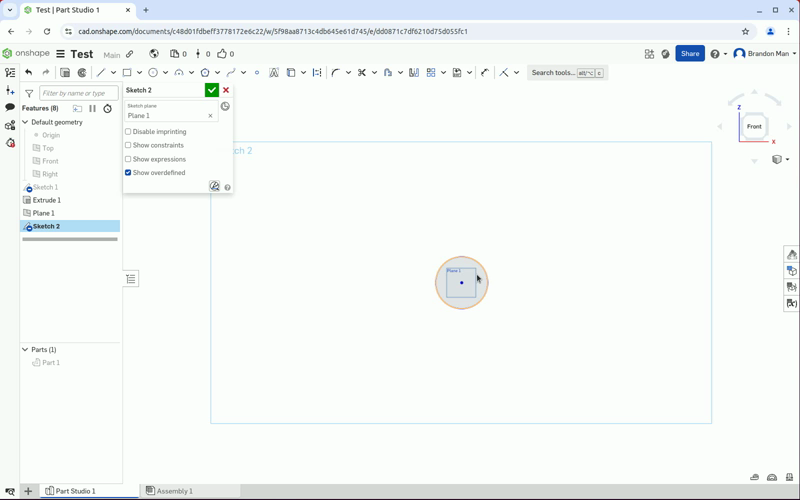
click(477, 274)
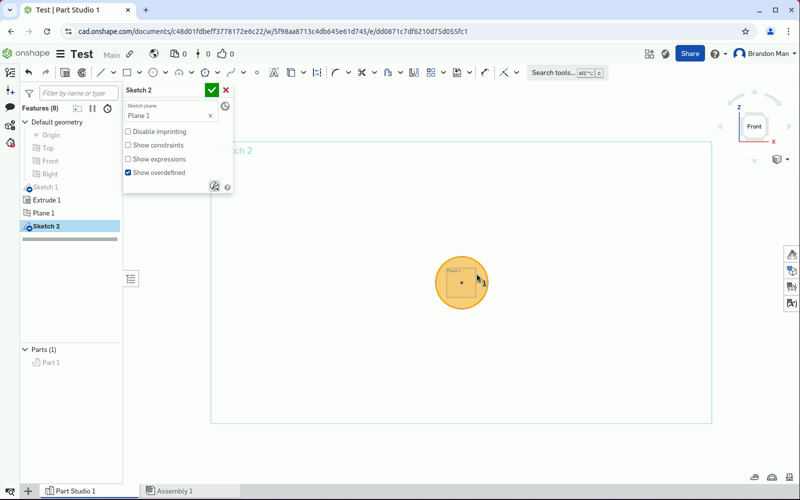
mouse_move(73, 352)
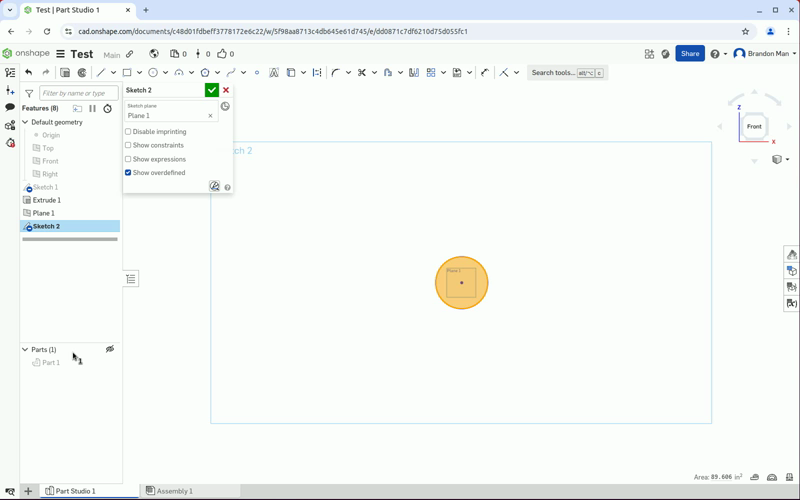
key(shift+y)
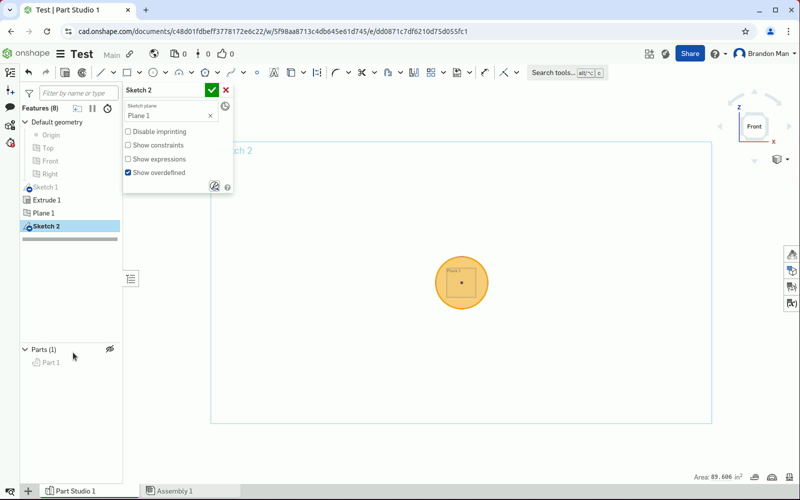
key(shift+e)
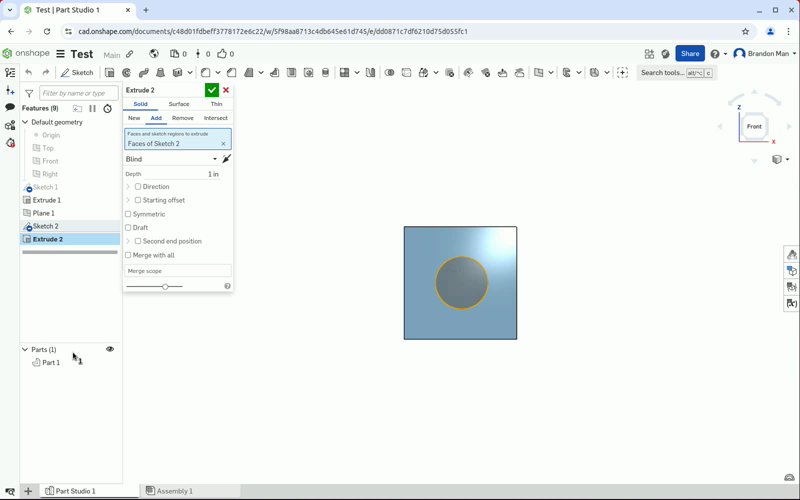
mouse_move(143, 106)
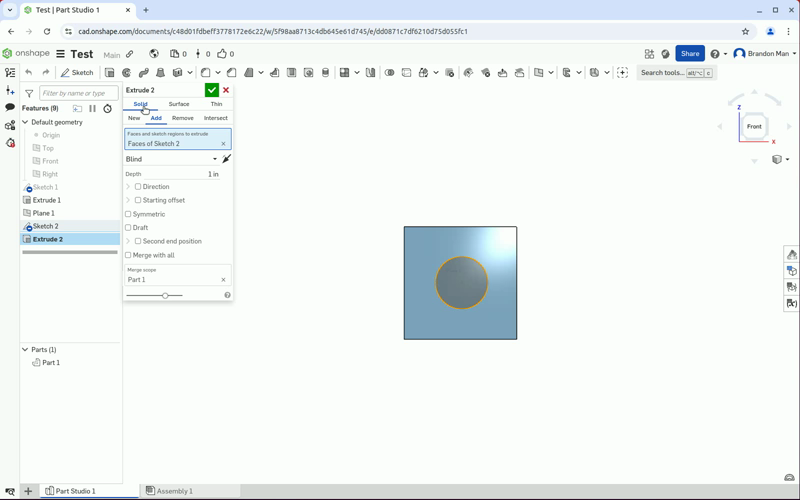
click(143, 106)
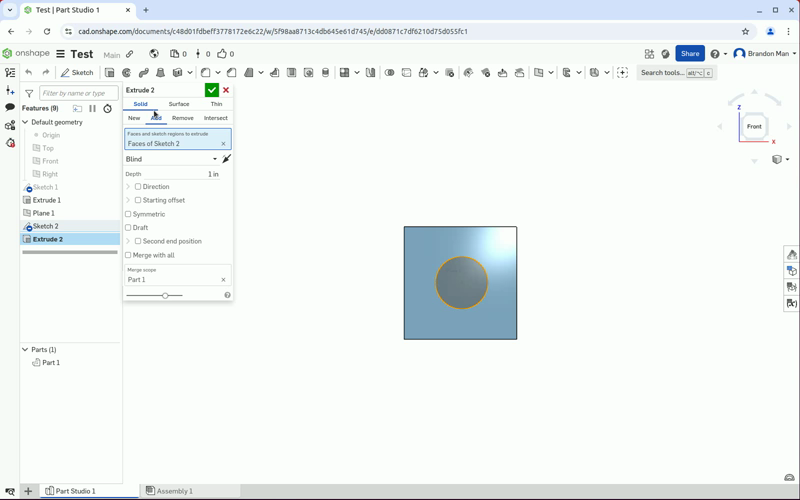
mouse_move(186, 120)
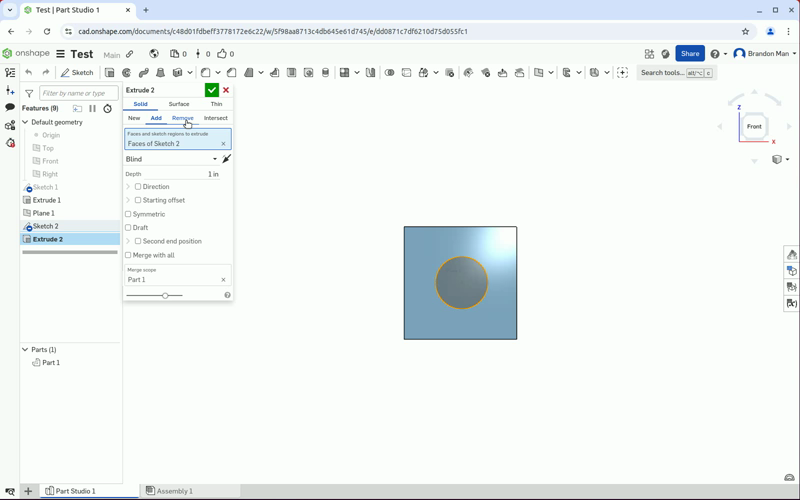
click(186, 120)
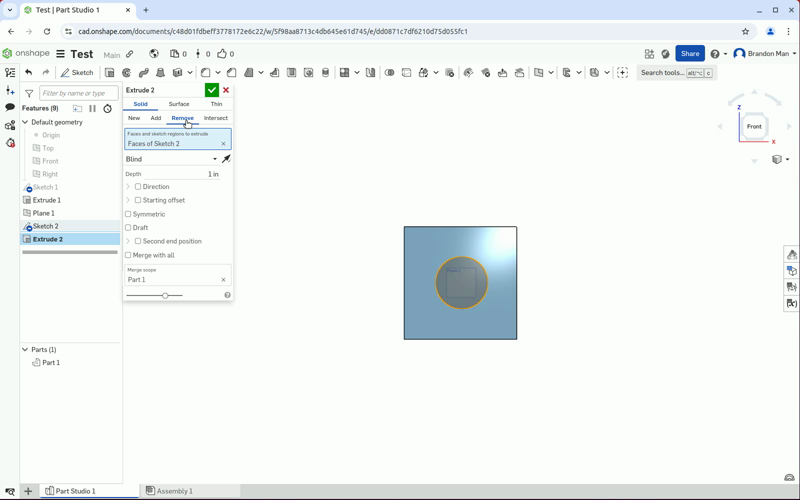
key(tab, 4)
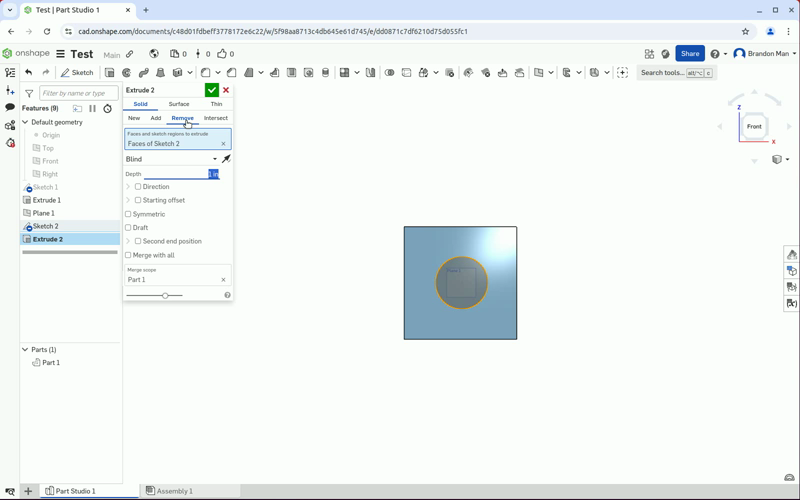
text(12.758)
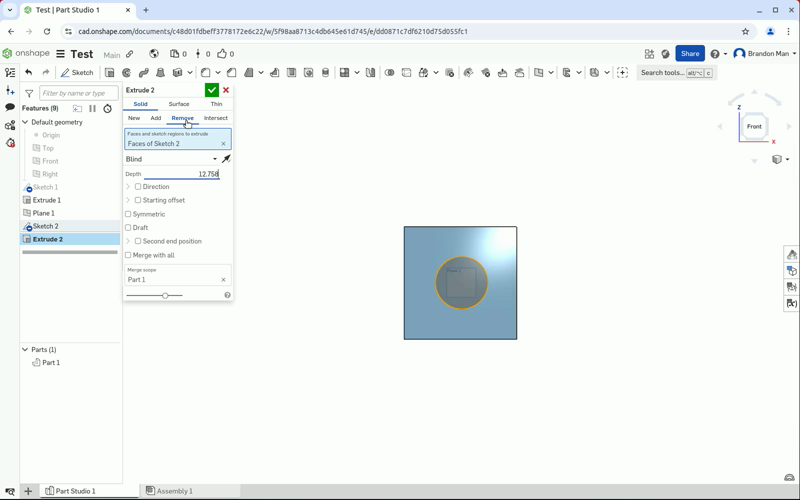
key(tab, 6)
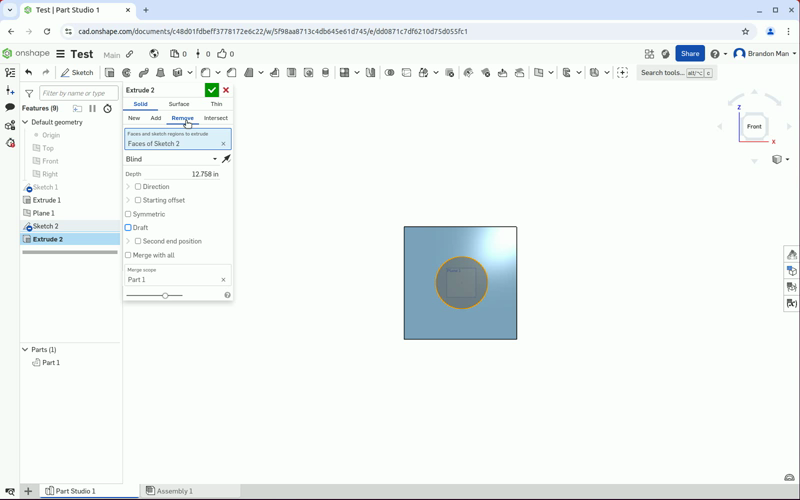
key(space)
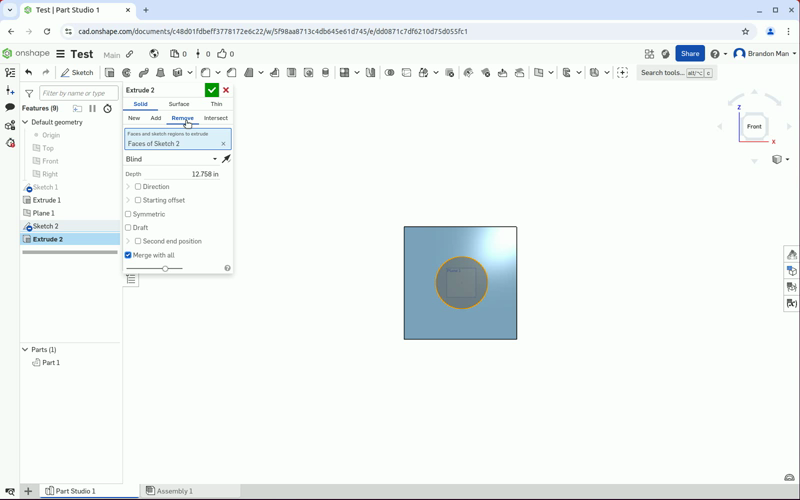
key(enter)
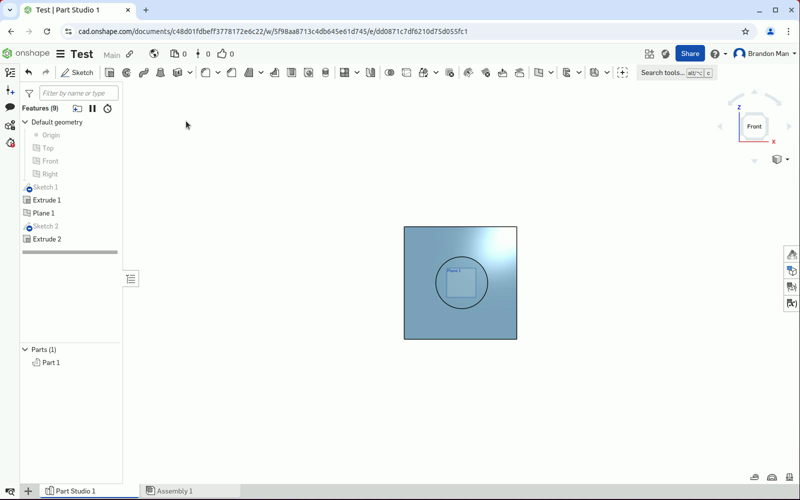
key(shift+h)
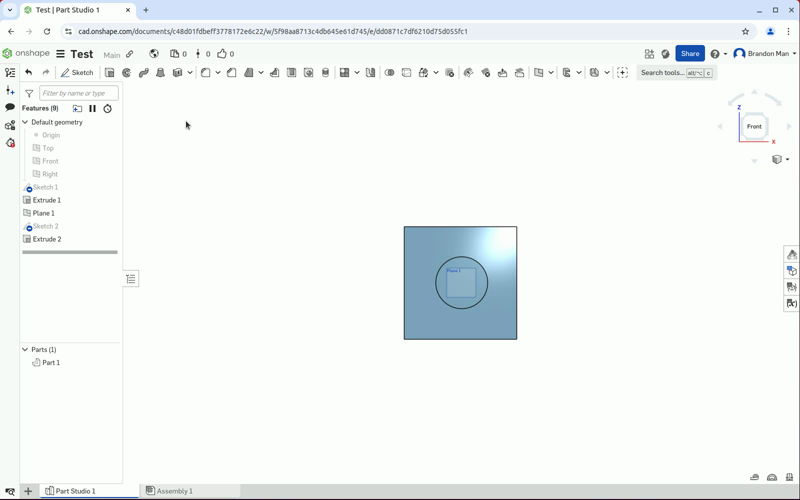
key(shift+h)
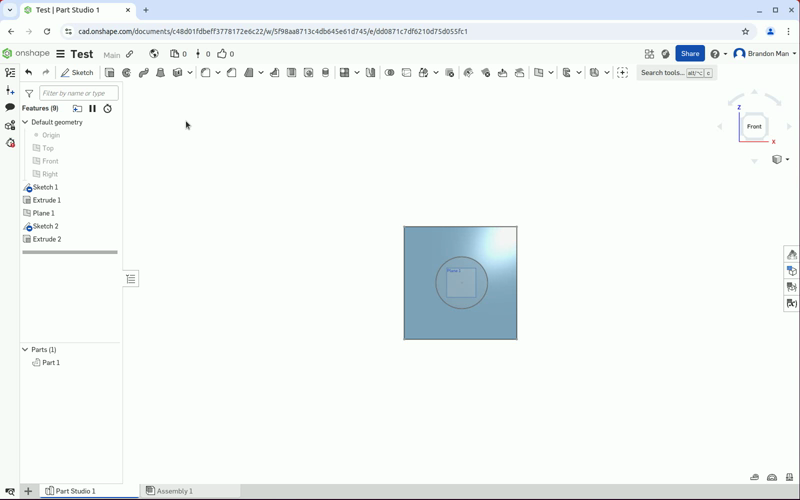
key(shift+7)
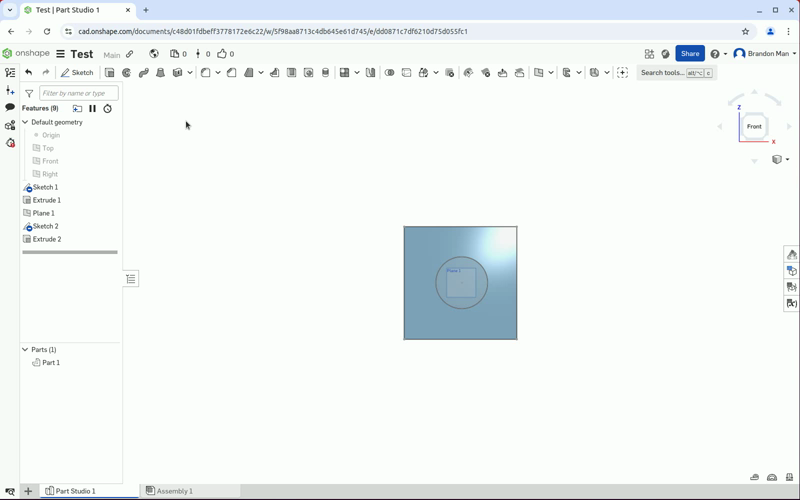
key(left, 2)
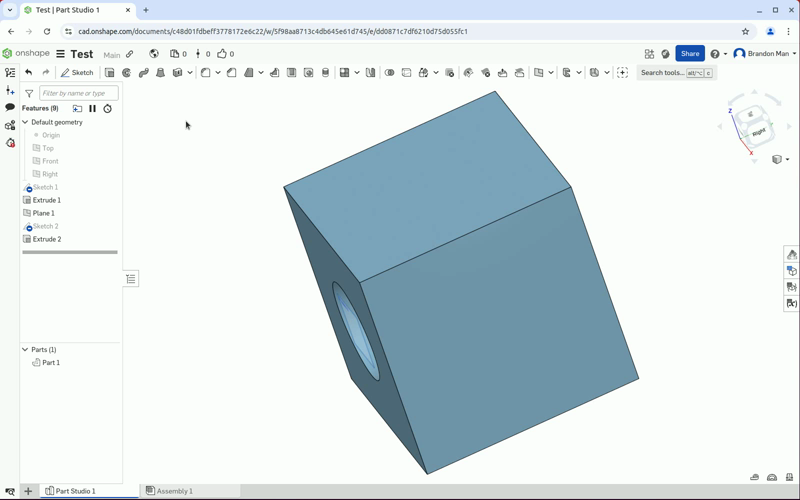
key(down, 2)
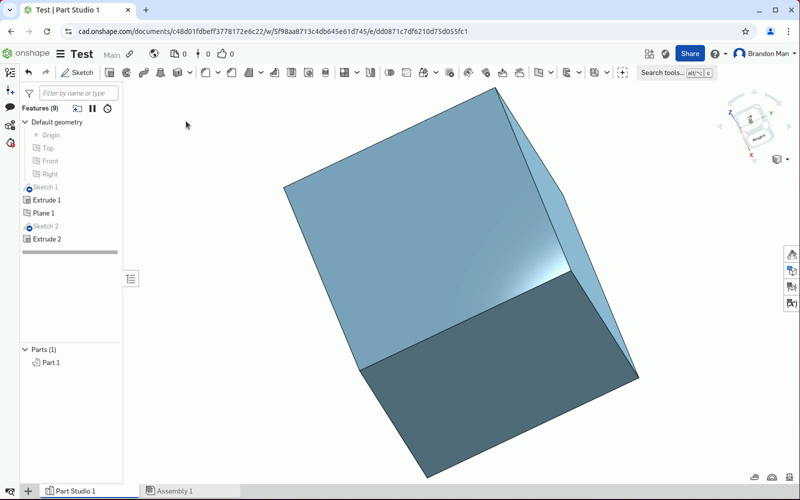
key(up, 2)
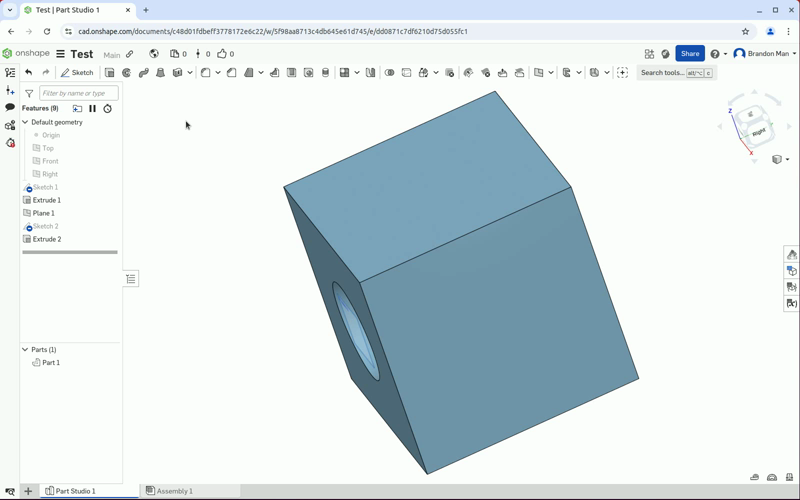
key(right, 2)
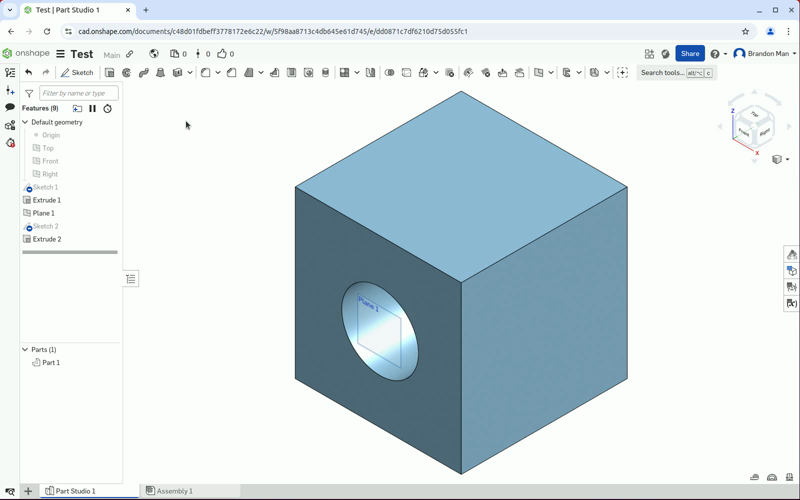
mouse_move(73, 189)
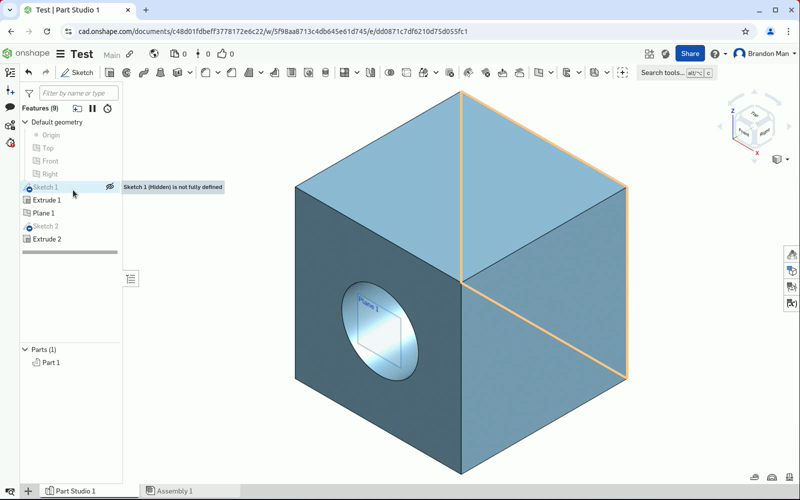
click(73, 189)